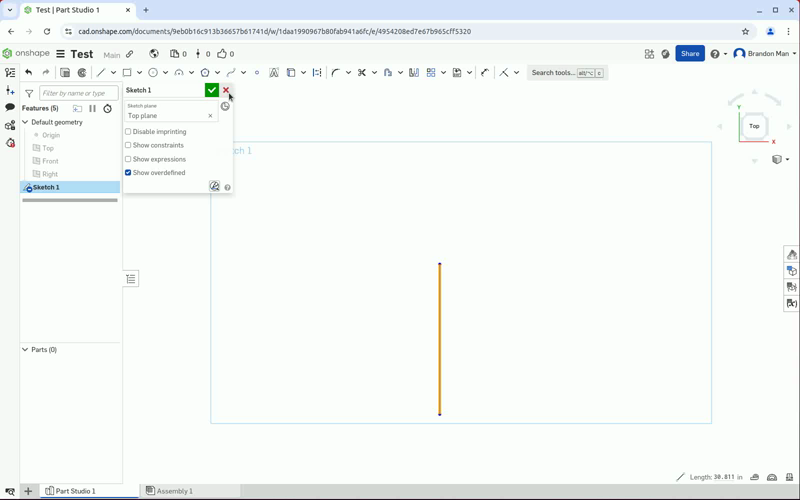
key(shift+h)
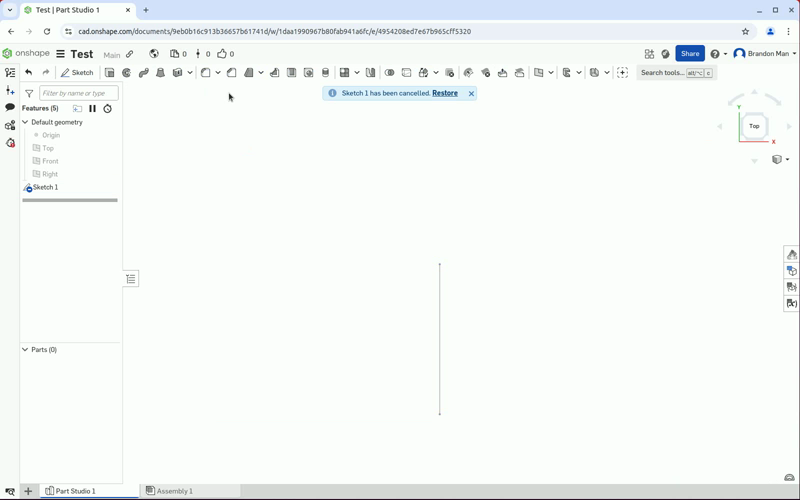
key(shift+s)
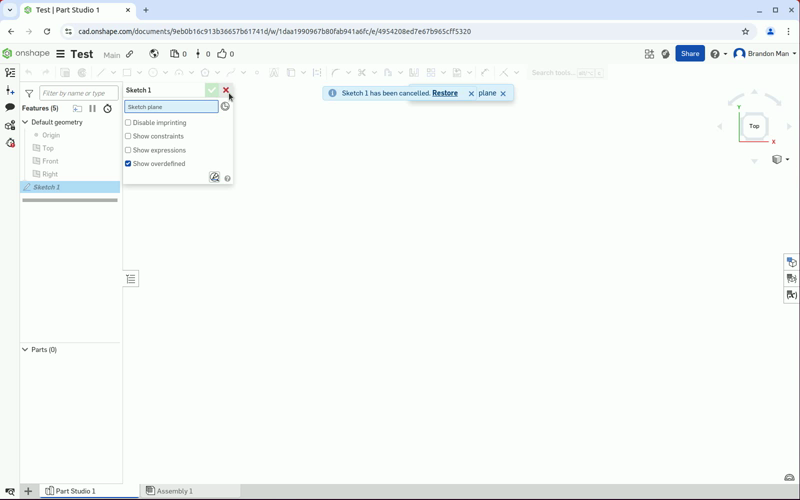
mouse_move(73, 150)
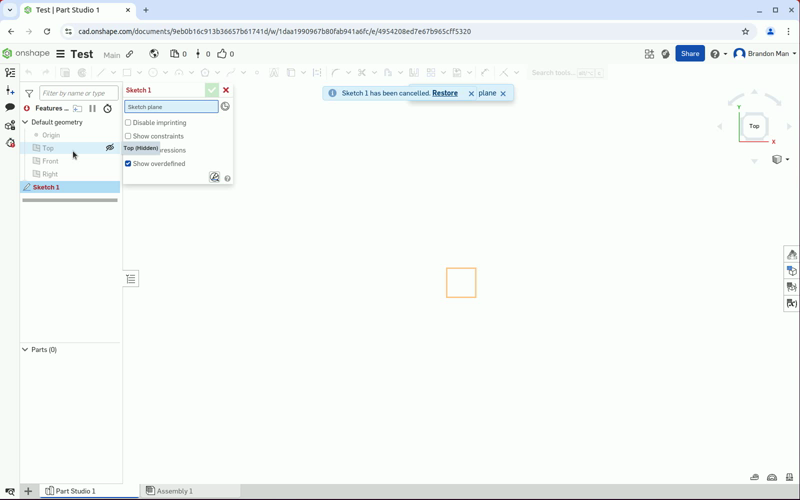
click(73, 150)
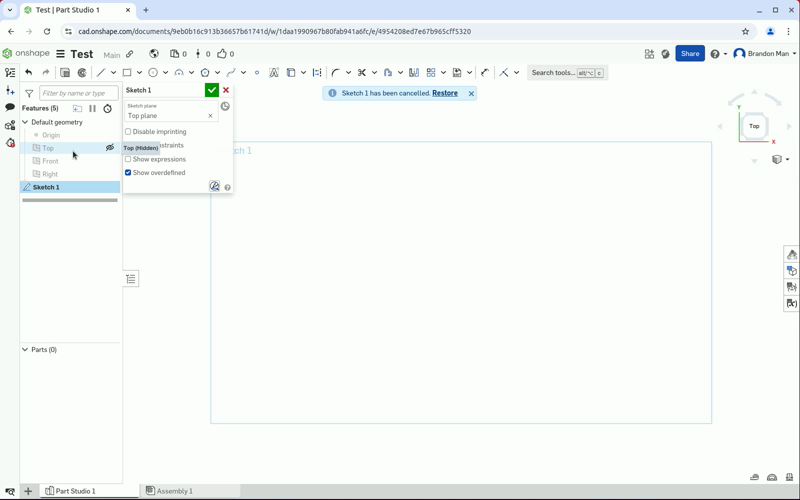
mouse_move(73, 352)
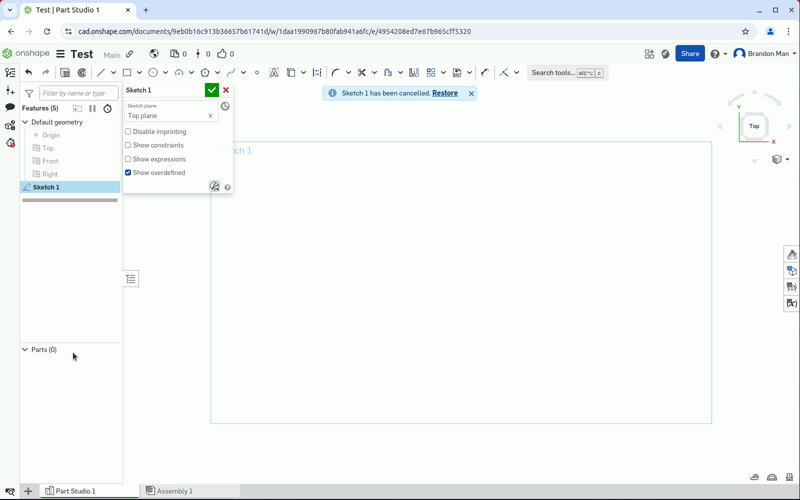
key(y)
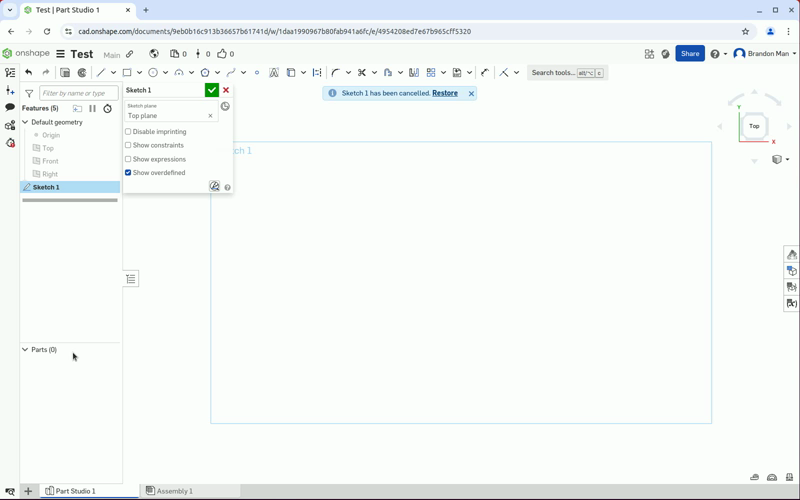
key(c)
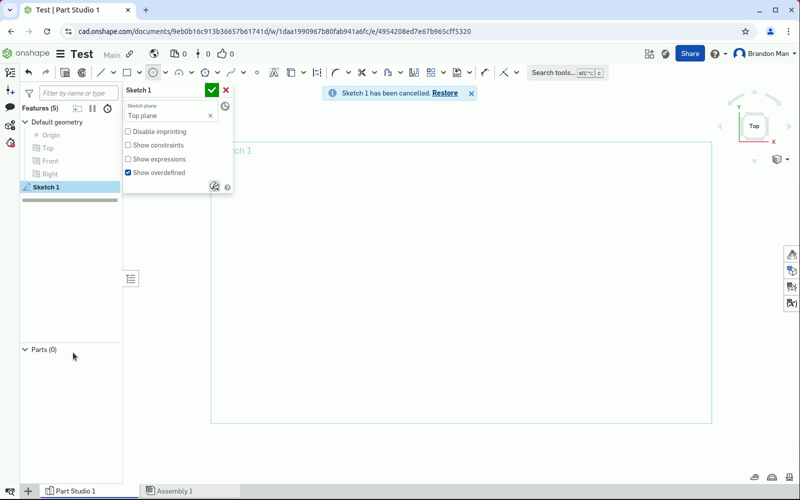
key_down(shift)
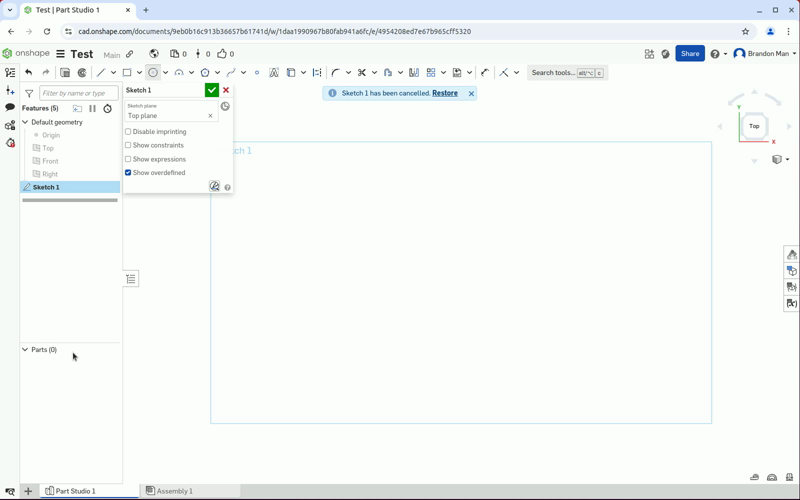
mouse_move(461, 282)
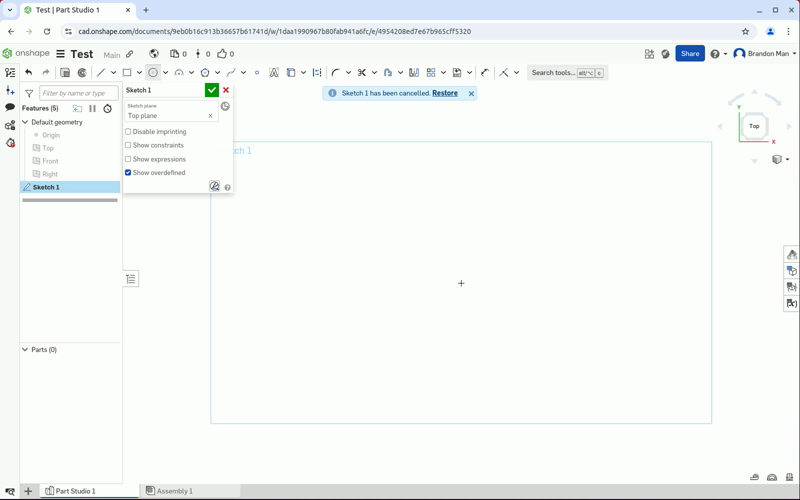
click(461, 282)
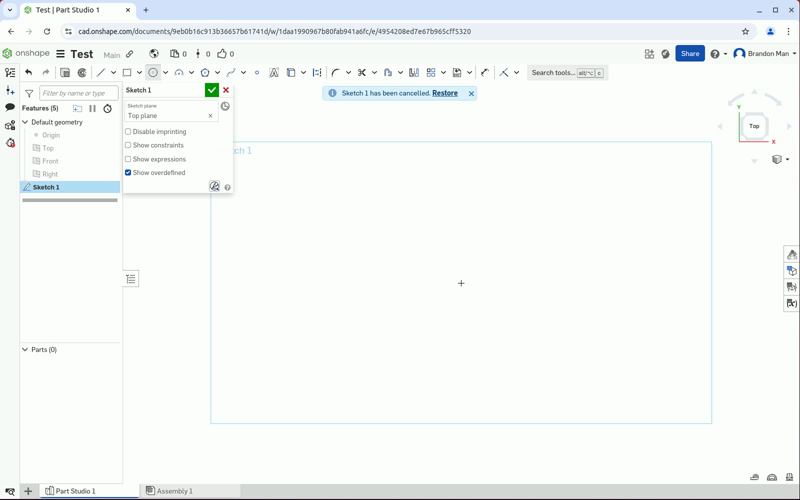
key_up(shift)
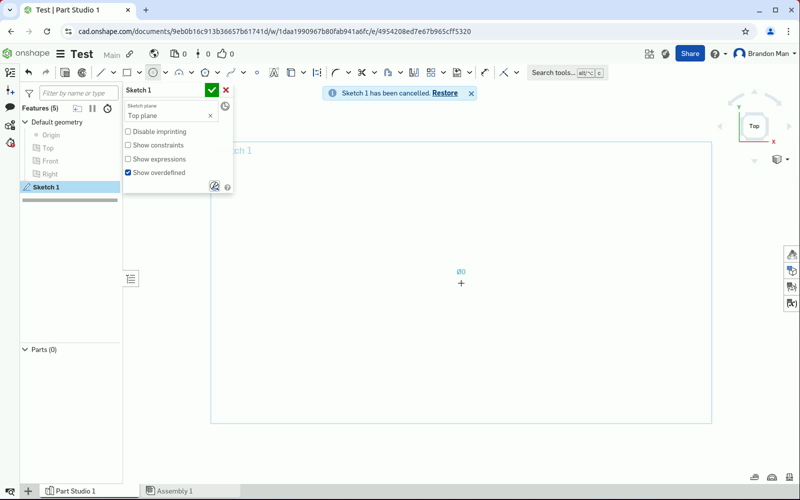
mouse_move(574, 282)
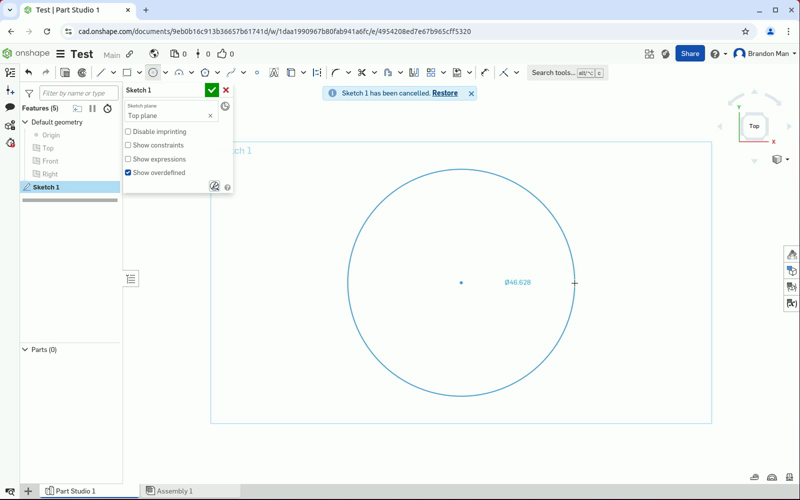
click(574, 282)
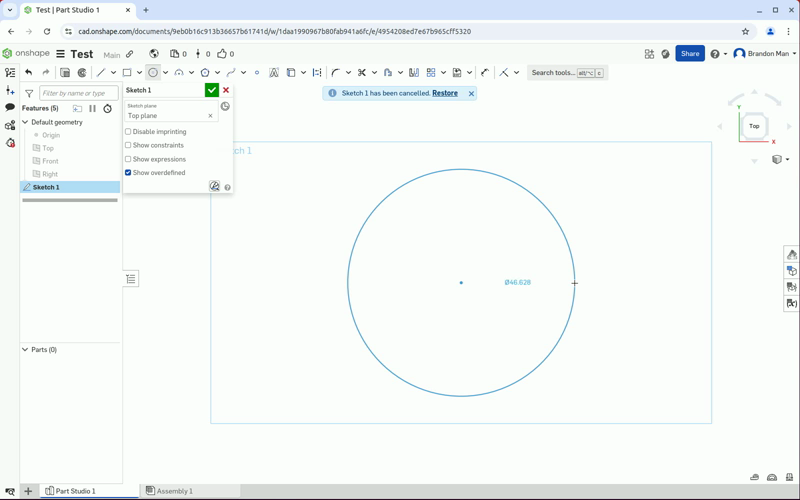
key(esc)
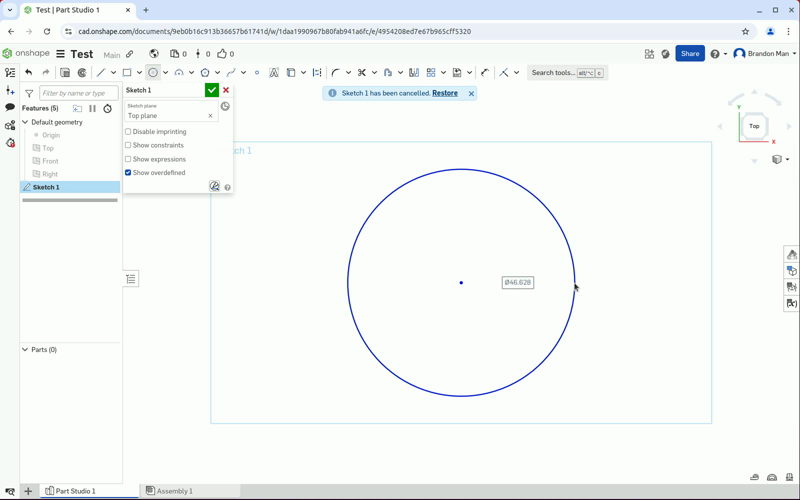
key(c)
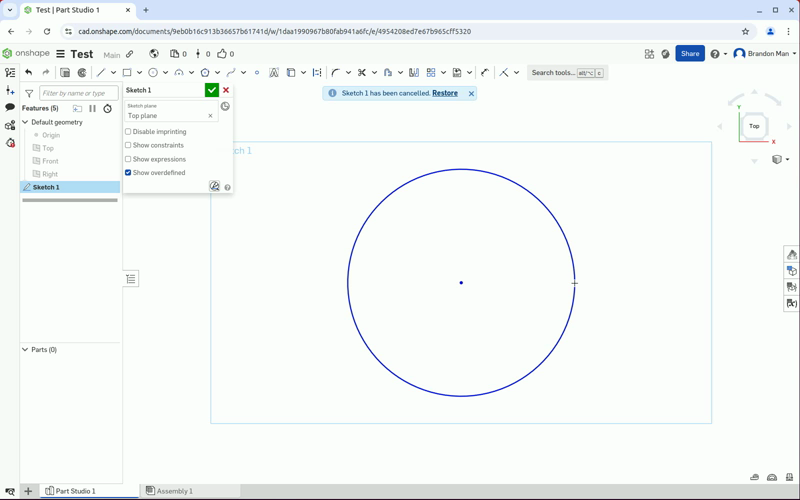
key_down(shift)
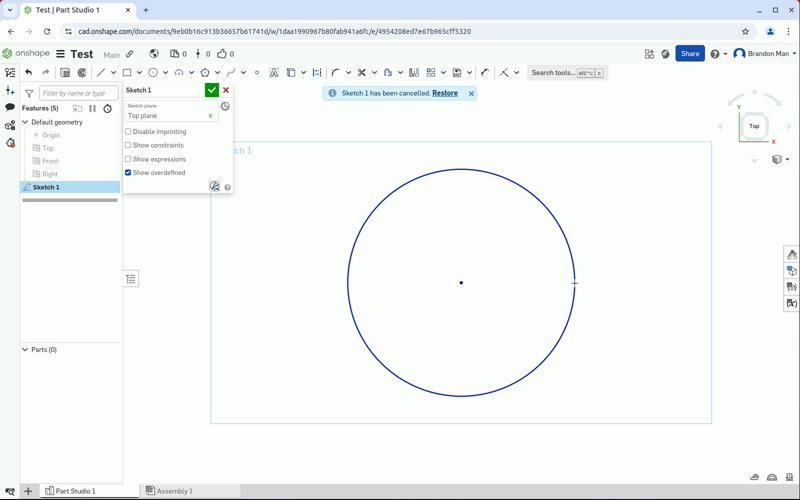
mouse_move(381, 282)
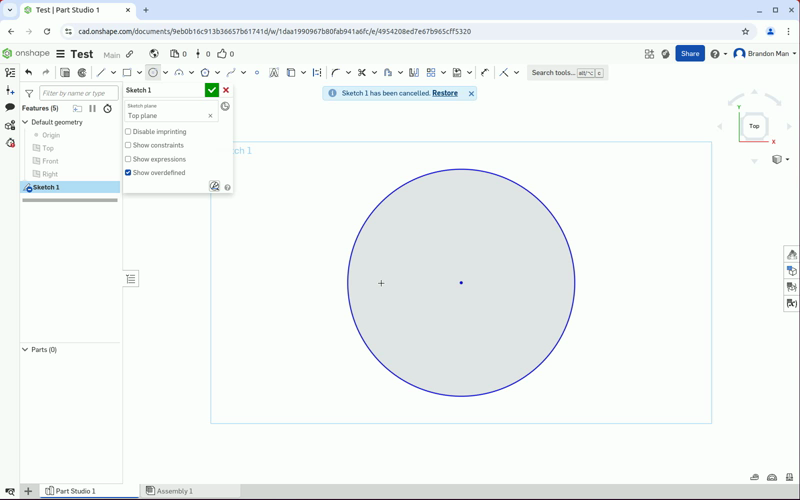
click(381, 282)
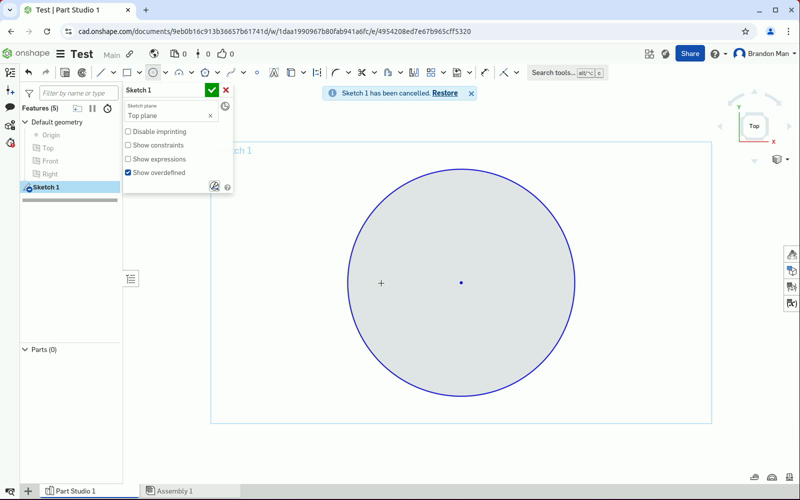
key_up(shift)
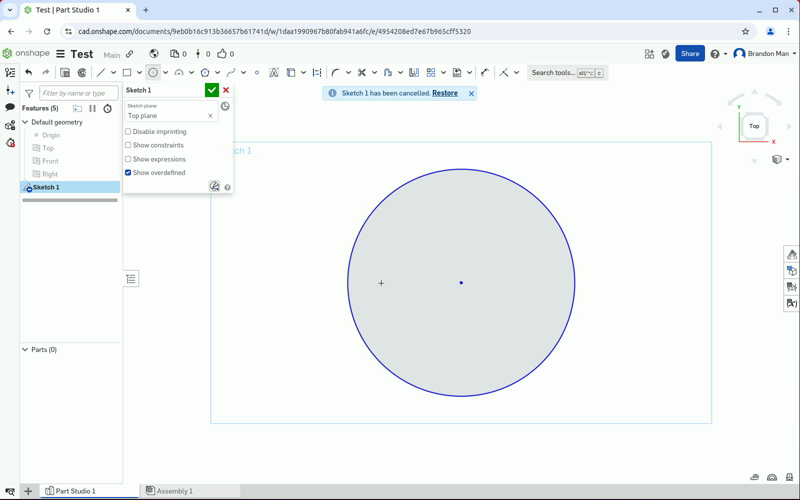
mouse_move(404, 282)
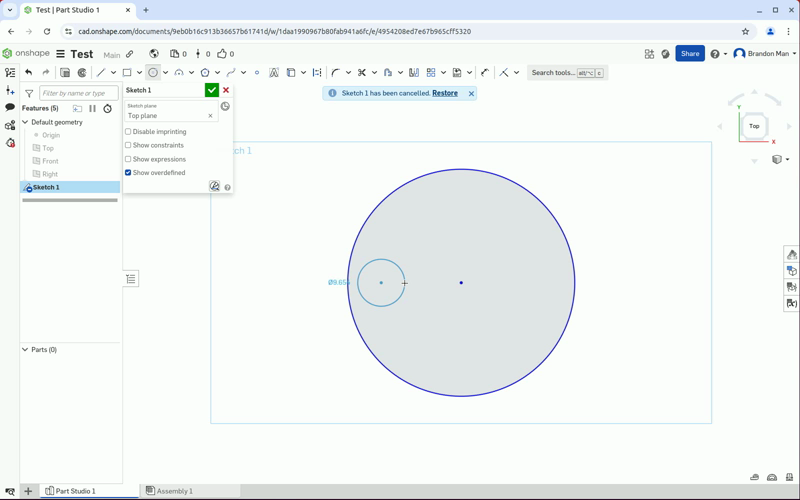
click(404, 282)
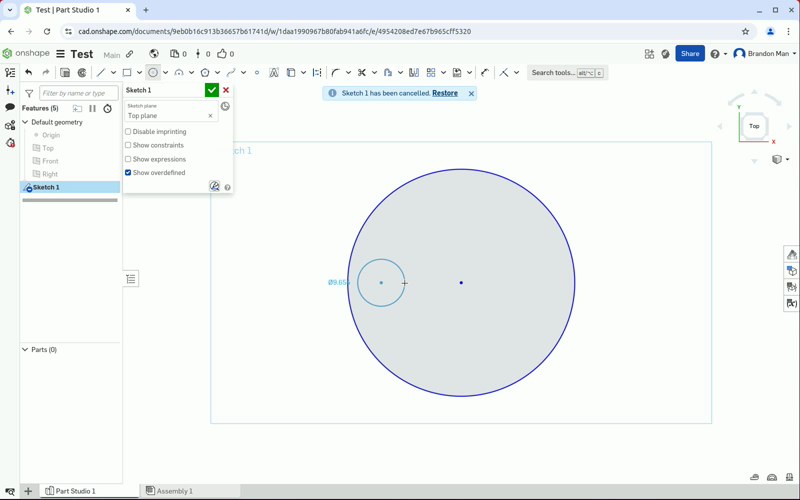
key(esc)
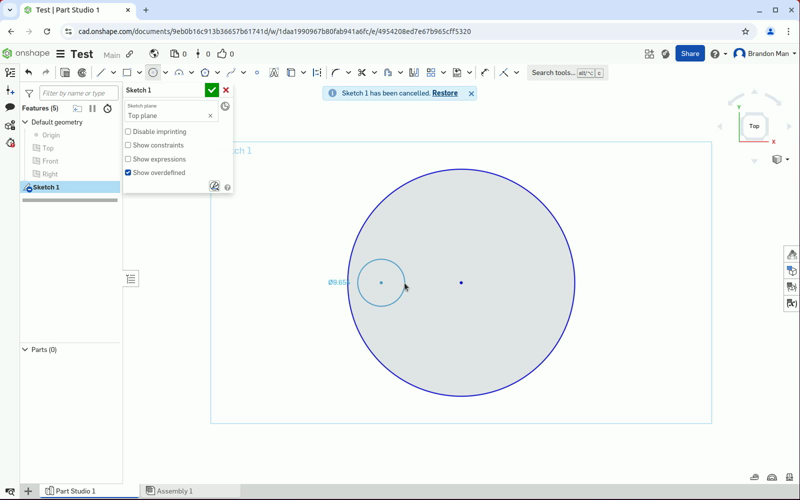
key(c)
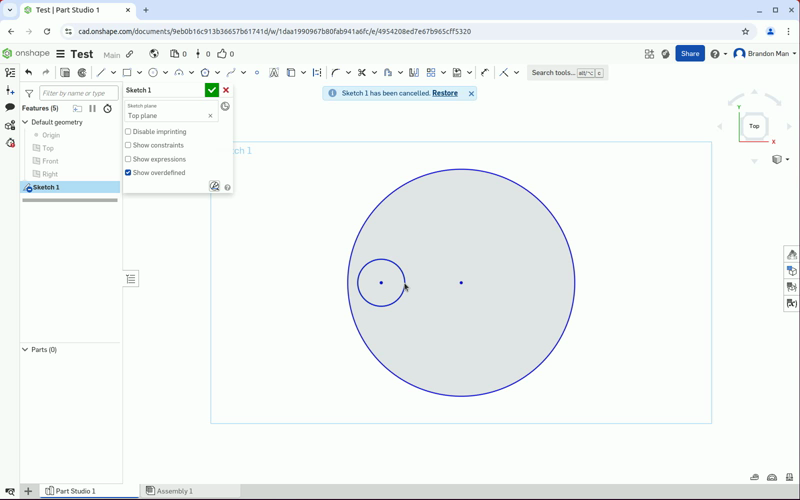
key_down(shift)
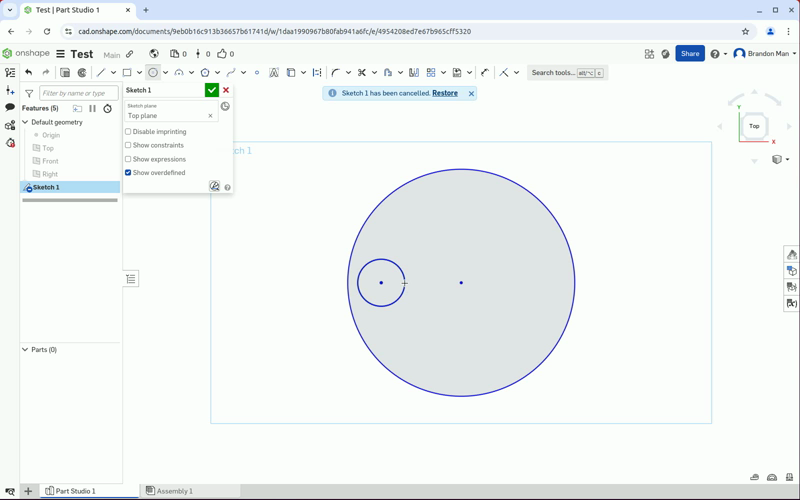
mouse_move(461, 360)
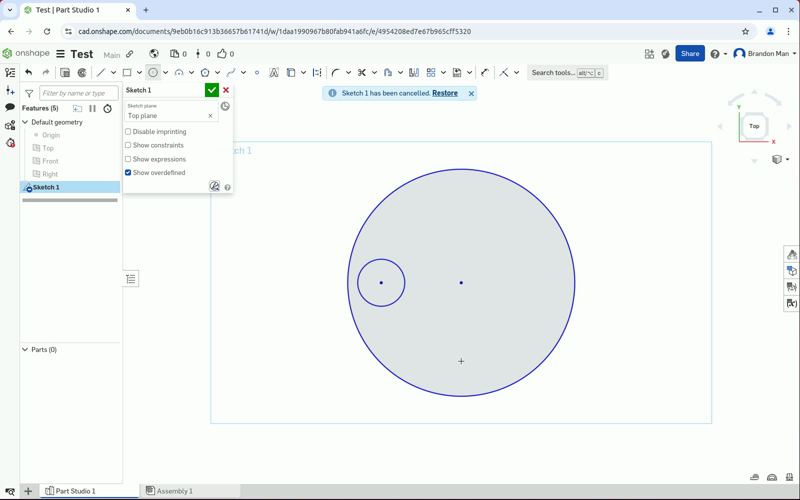
click(461, 360)
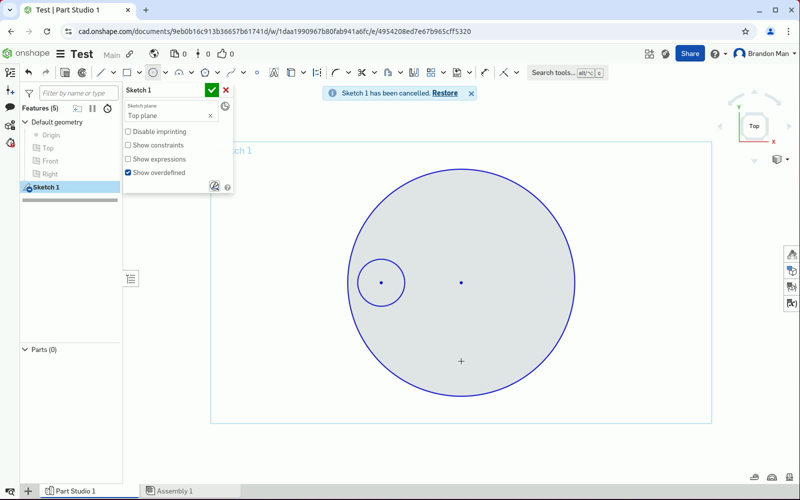
key_up(shift)
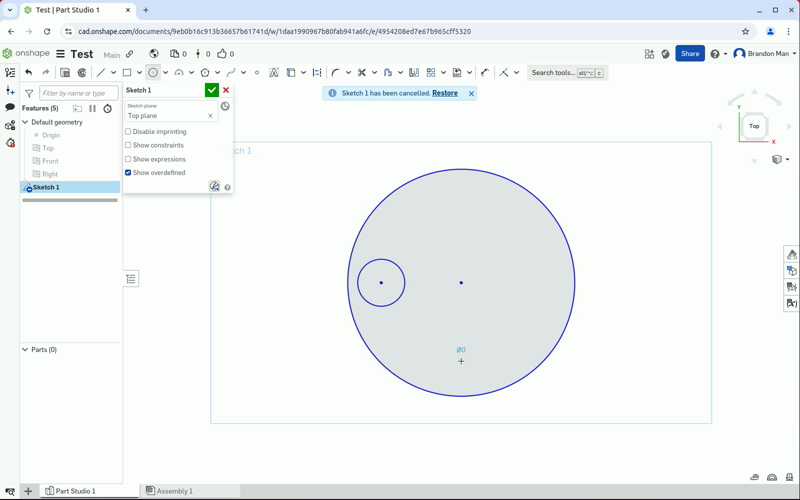
mouse_move(485, 360)
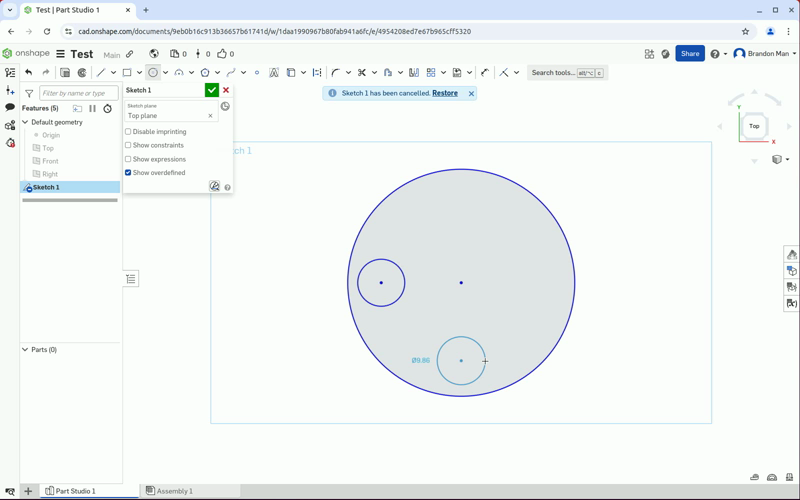
click(485, 360)
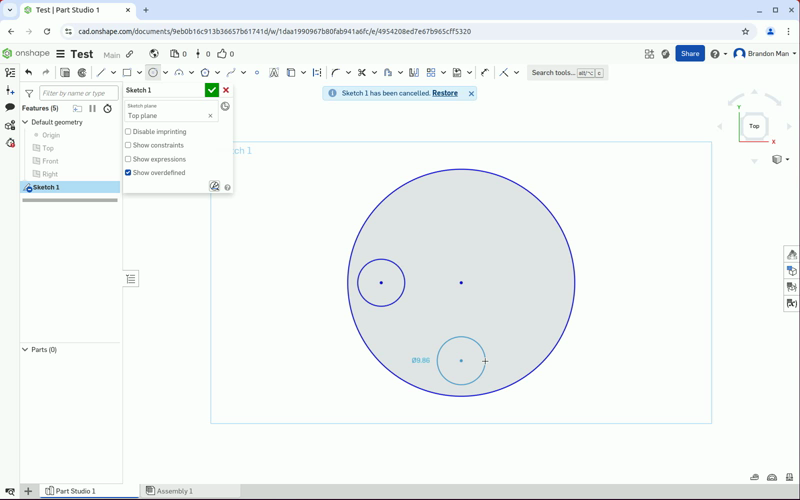
key(esc)
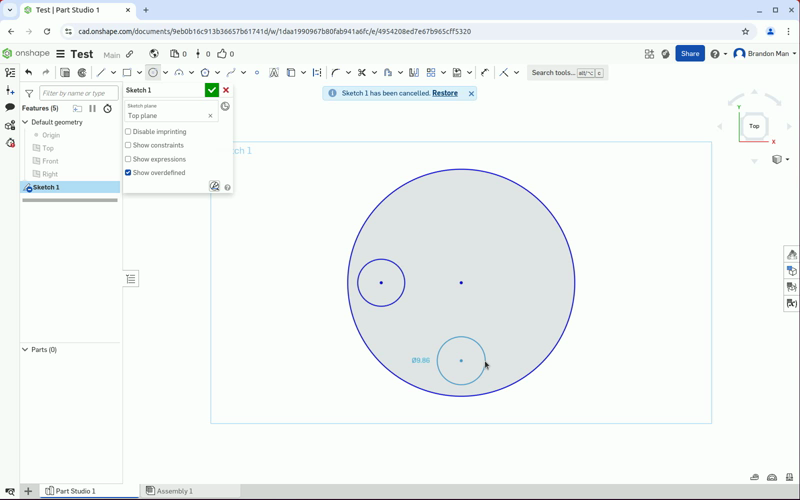
key(c)
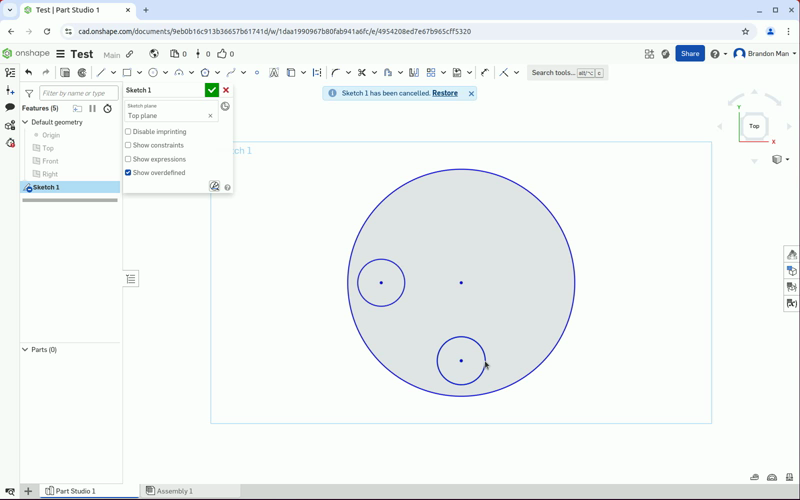
key_down(shift)
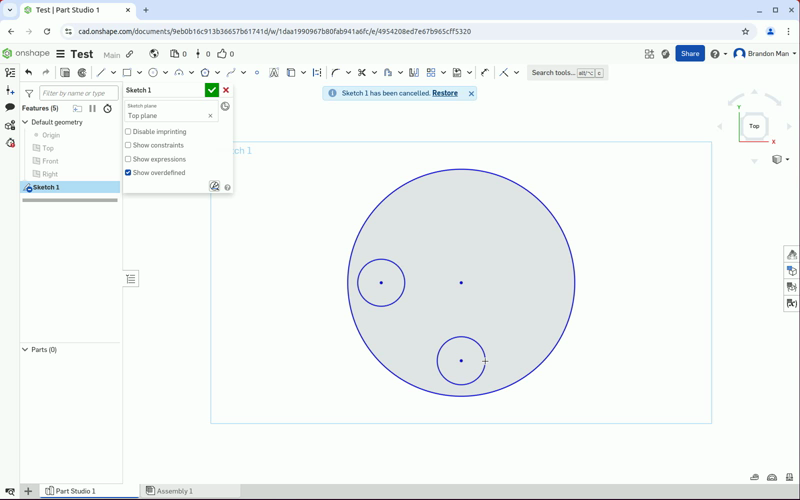
mouse_move(461, 205)
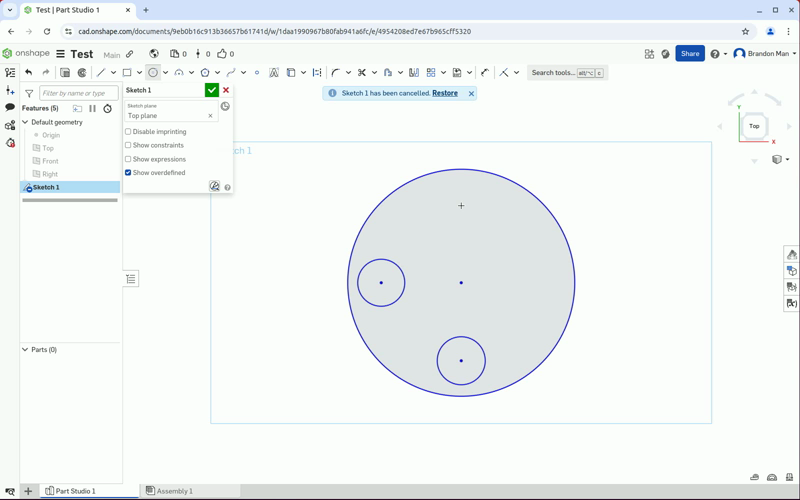
click(461, 205)
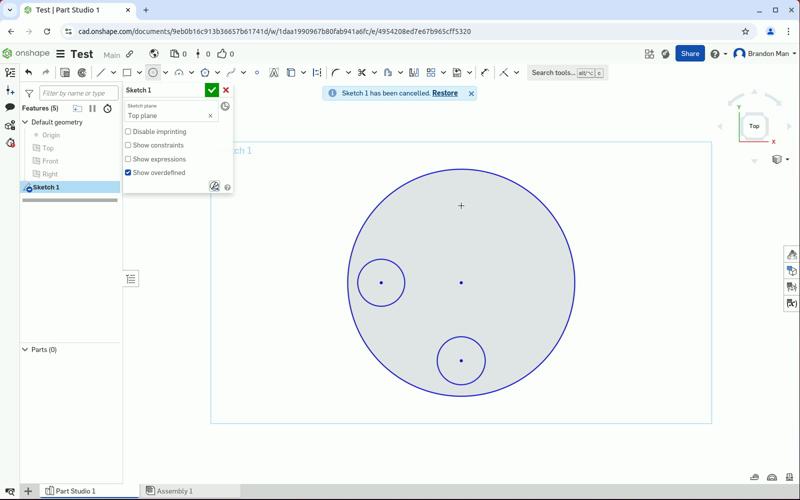
key_up(shift)
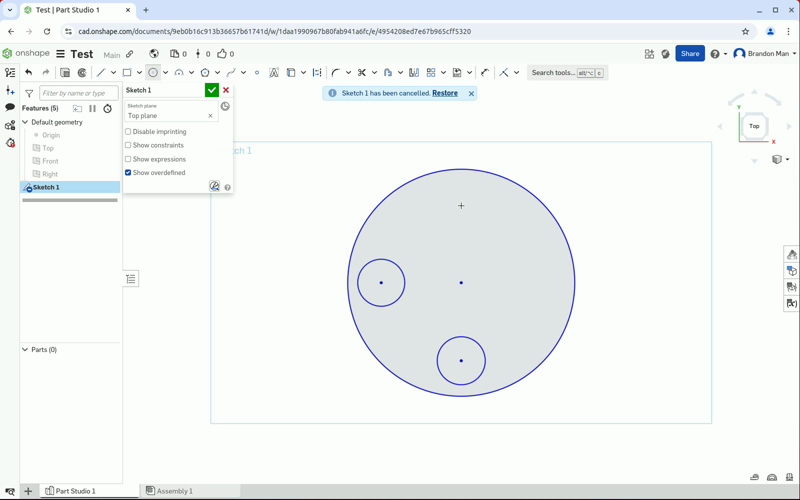
mouse_move(485, 205)
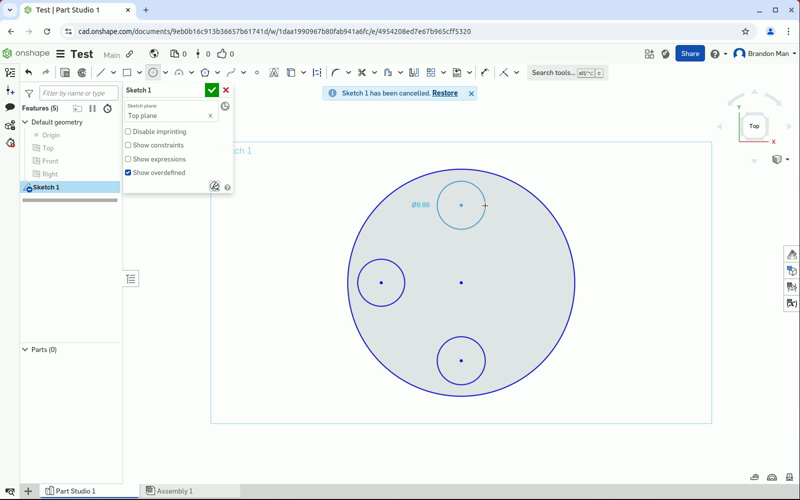
click(485, 205)
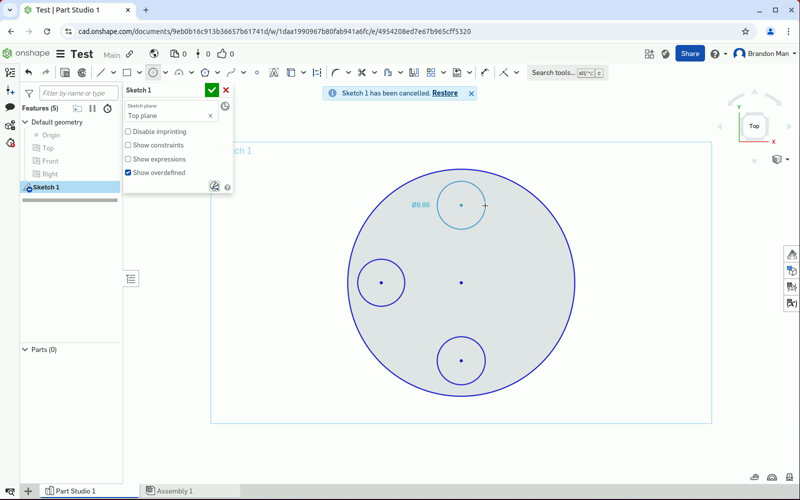
key(esc)
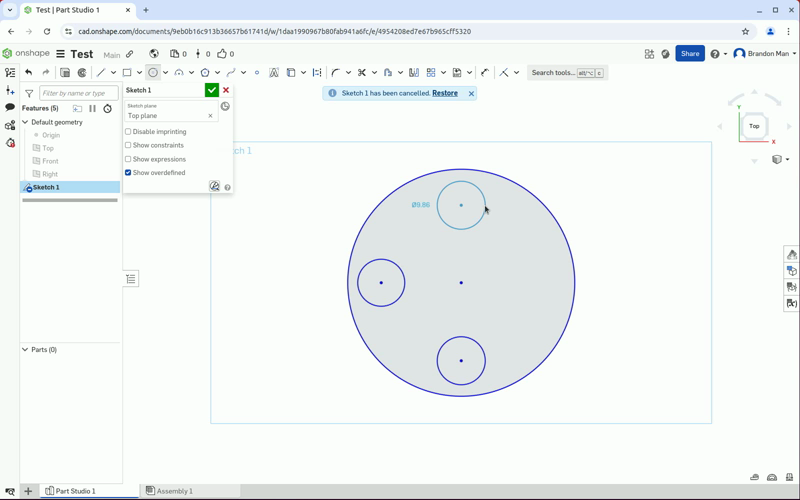
key(c)
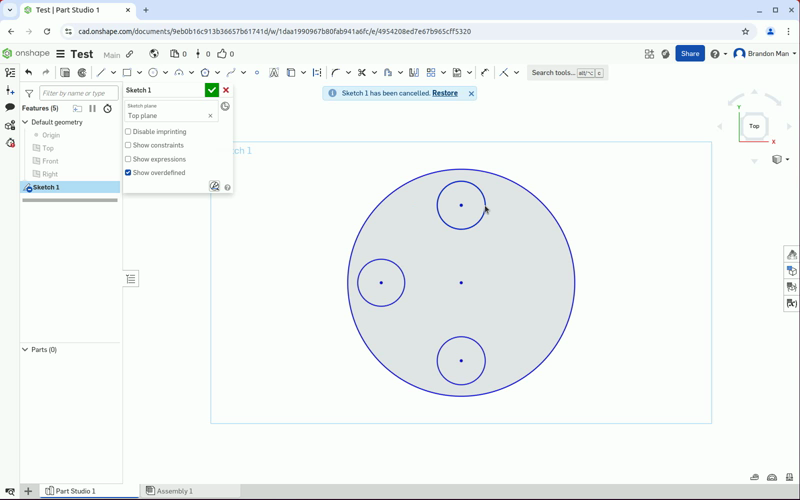
key_down(shift)
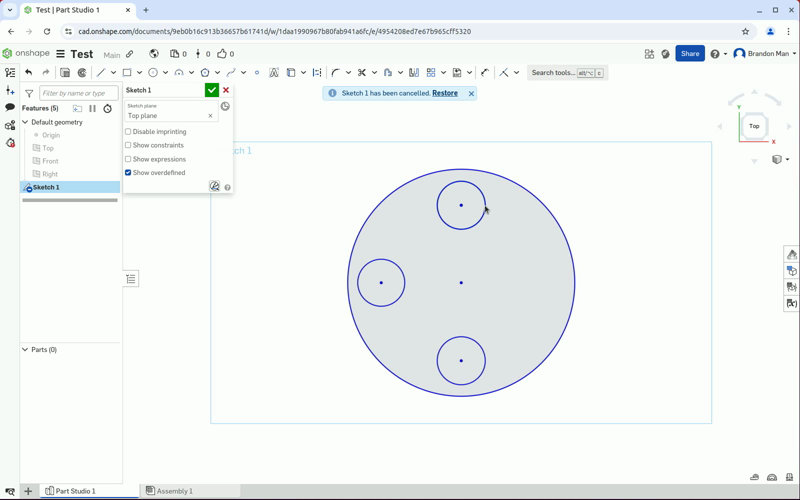
mouse_move(461, 282)
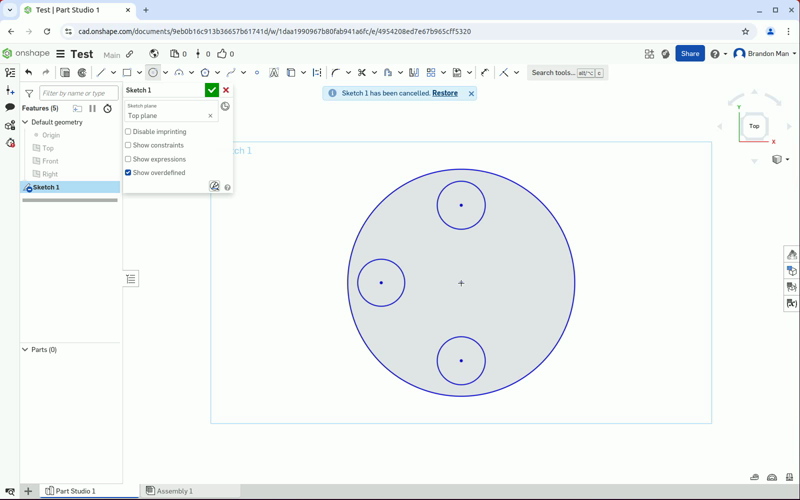
click(461, 282)
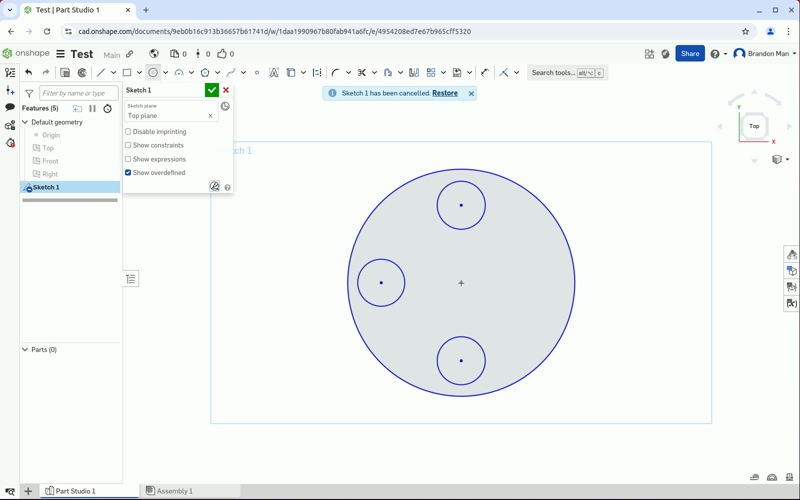
key_up(shift)
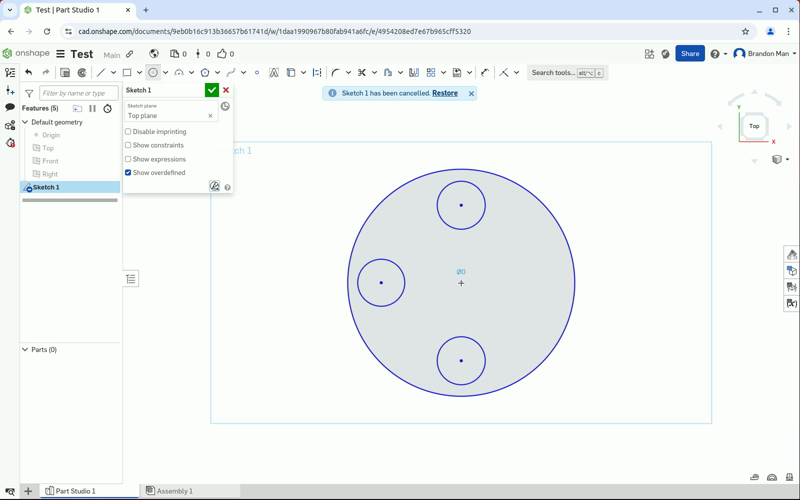
mouse_move(477, 282)
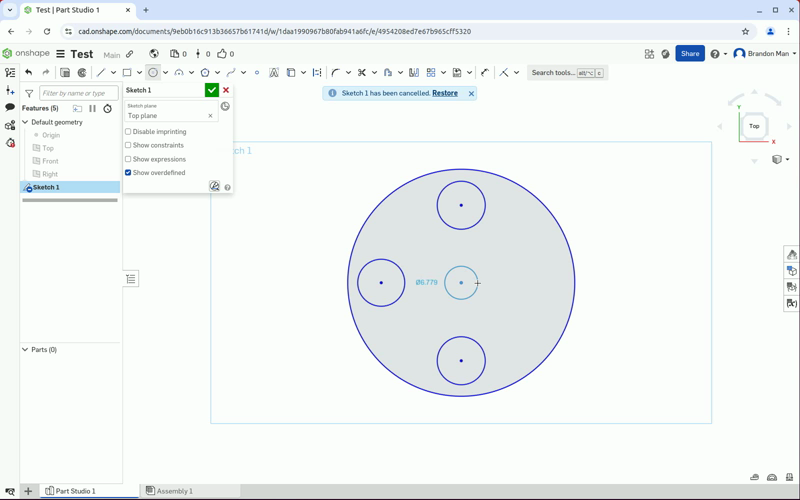
click(477, 282)
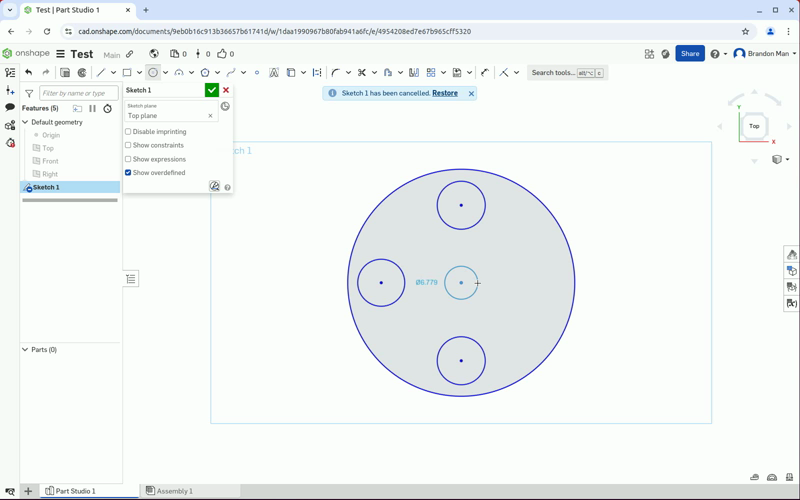
key(esc)
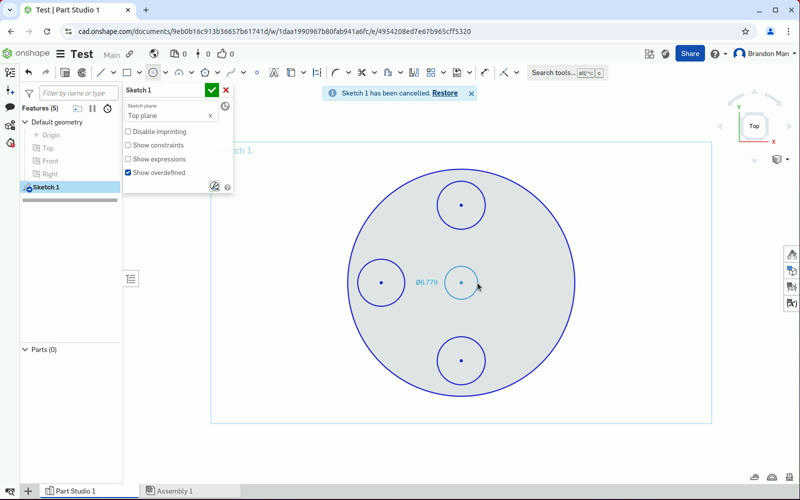
key(c)
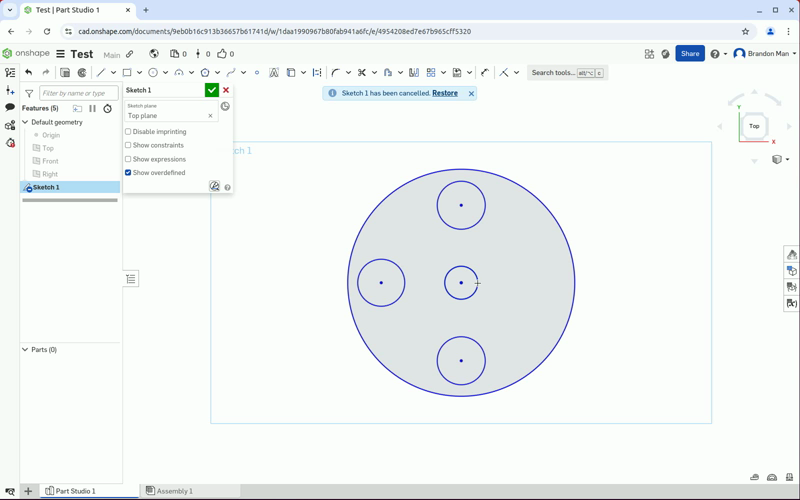
key_down(shift)
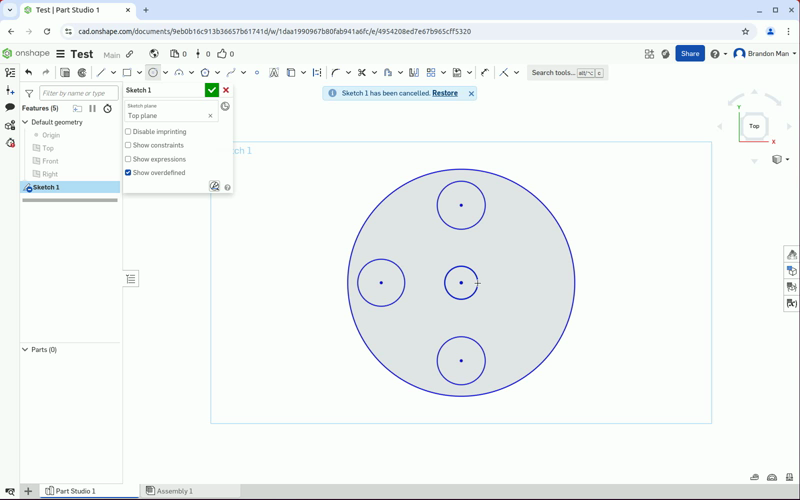
mouse_move(539, 282)
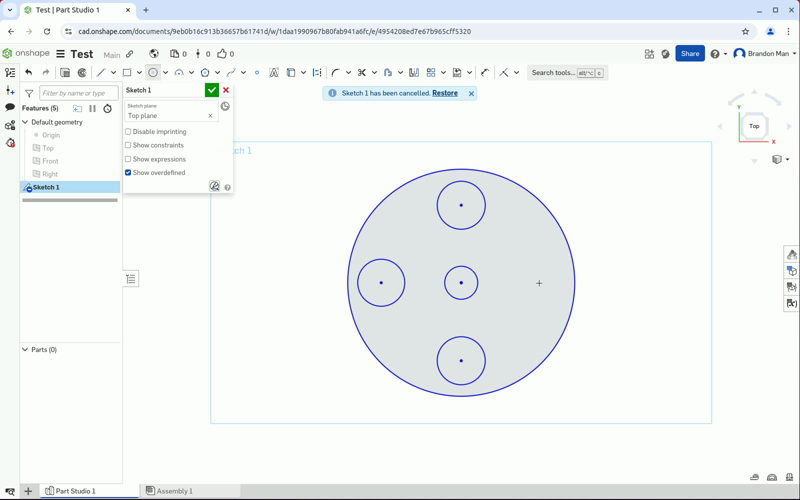
click(539, 282)
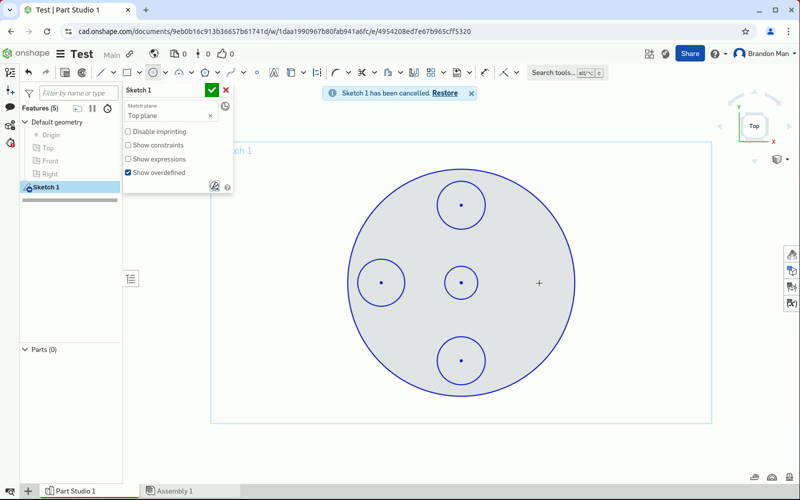
key_up(shift)
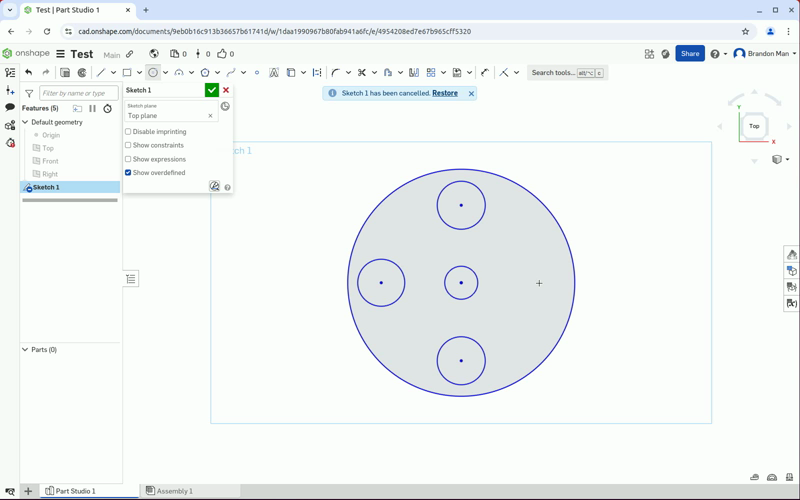
mouse_move(562, 282)
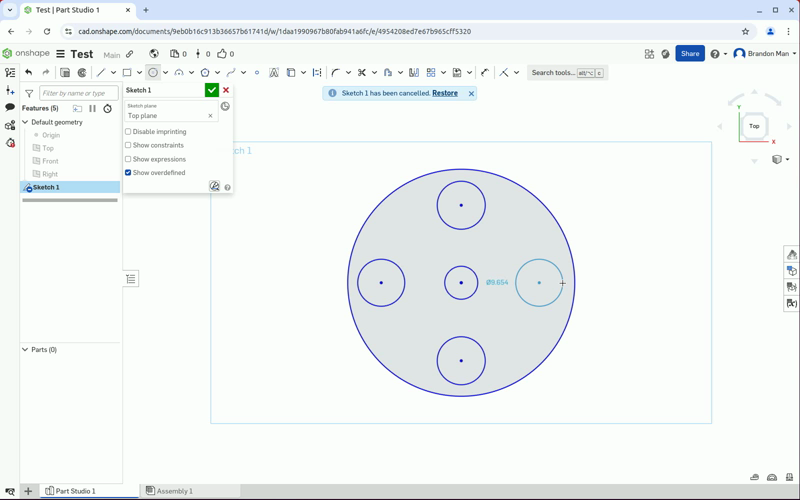
click(562, 282)
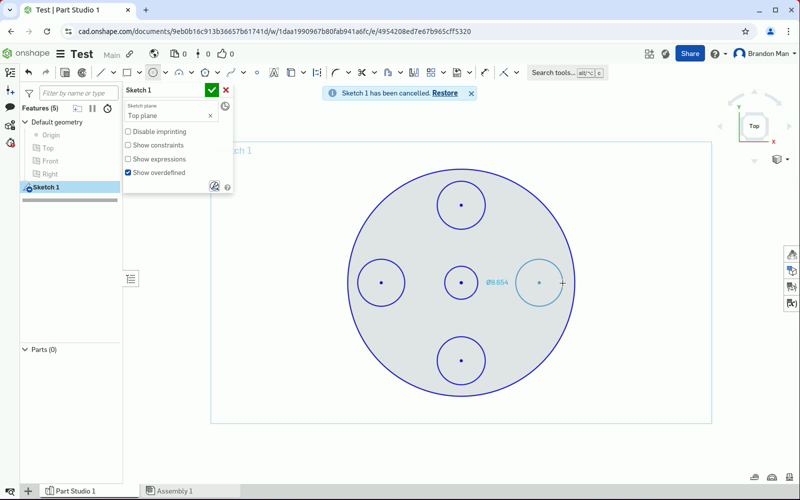
key(esc)
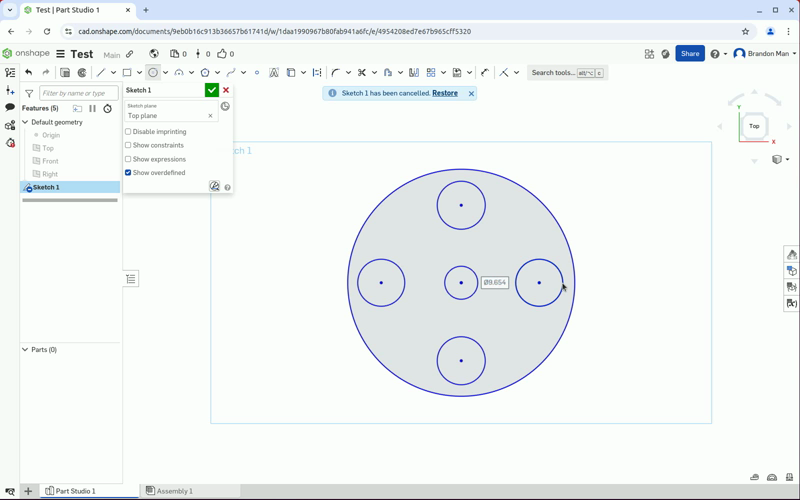
mouse_move(424, 306)
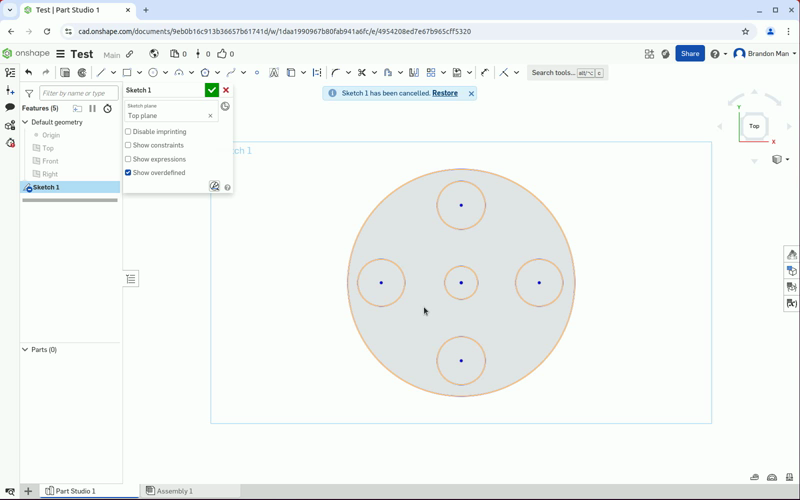
click(424, 306)
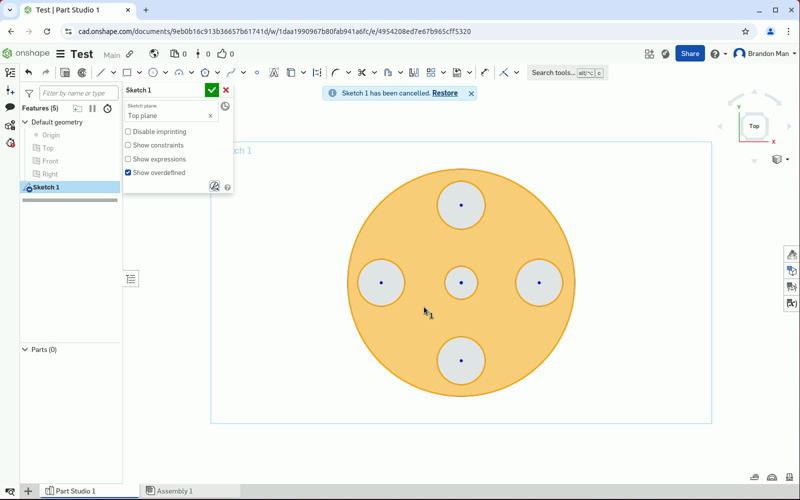
mouse_move(73, 352)
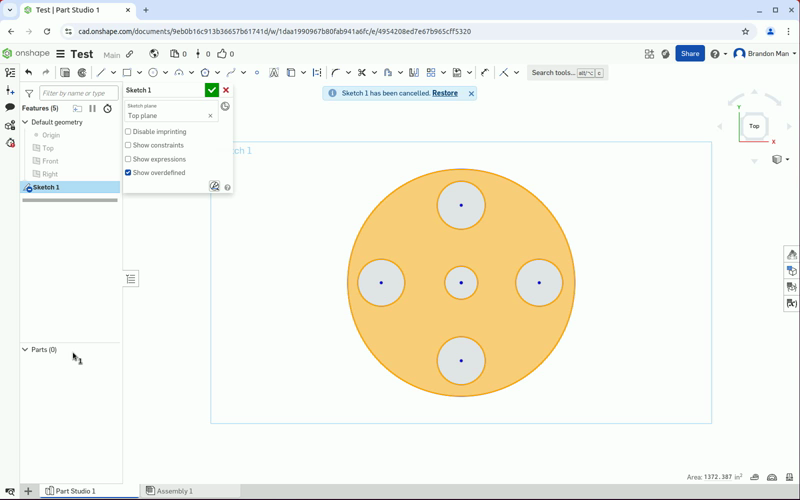
key(shift+y)
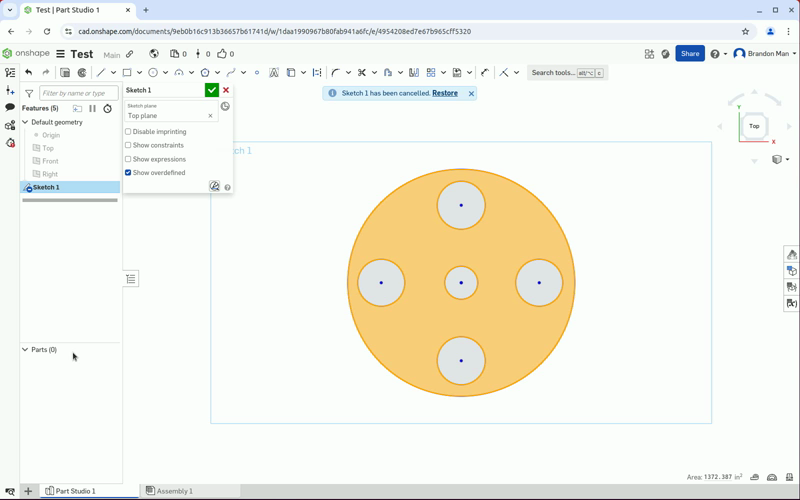
key(shift+e)
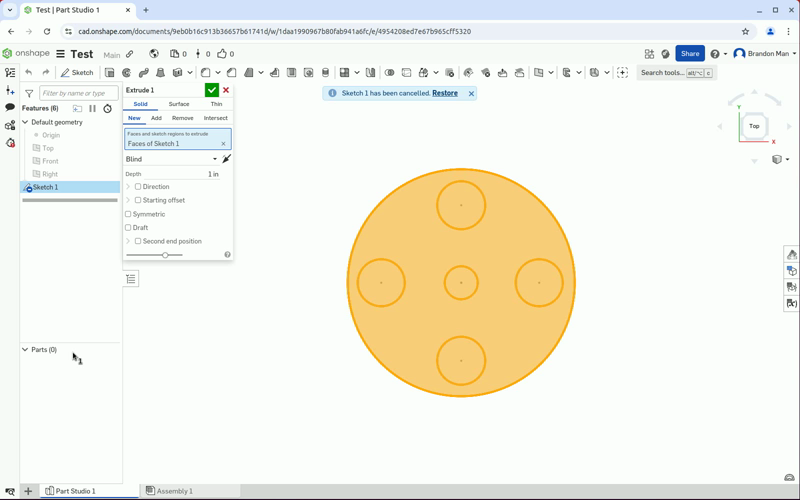
mouse_move(143, 106)
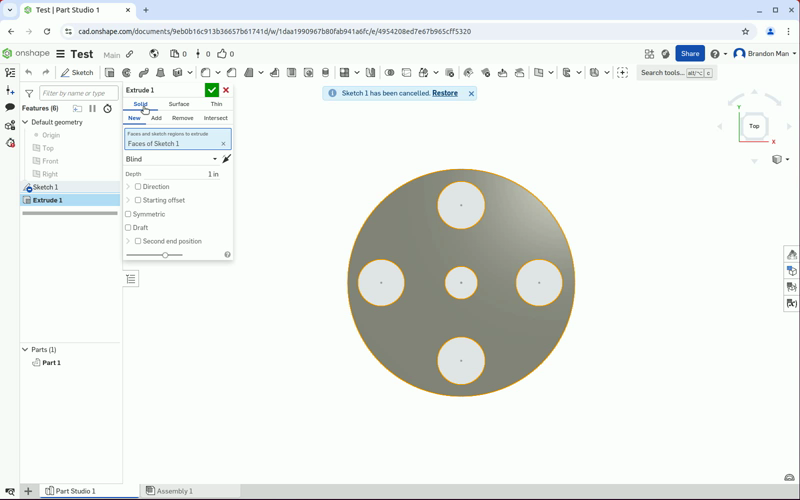
click(143, 106)
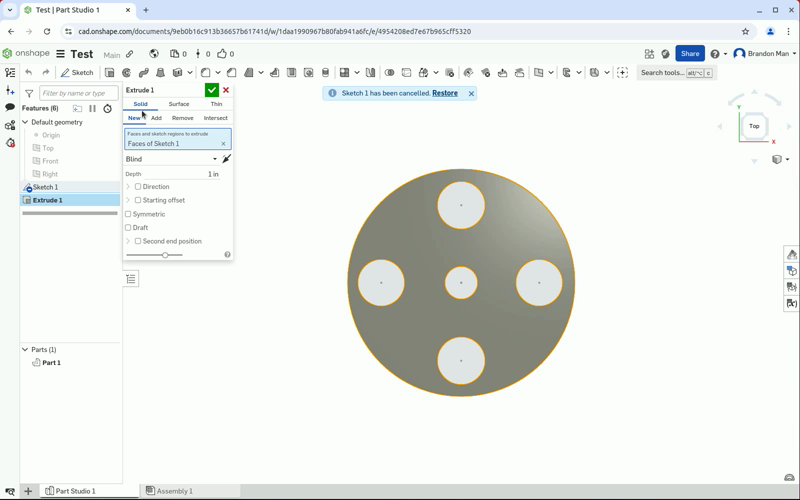
mouse_move(137, 120)
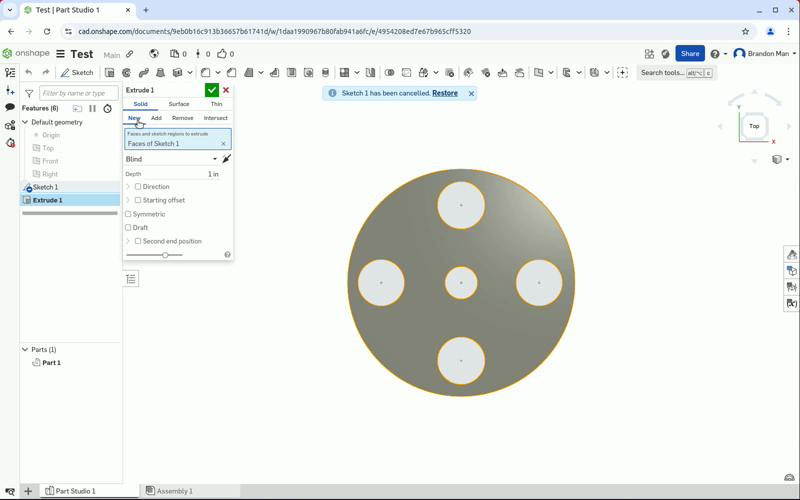
click(137, 120)
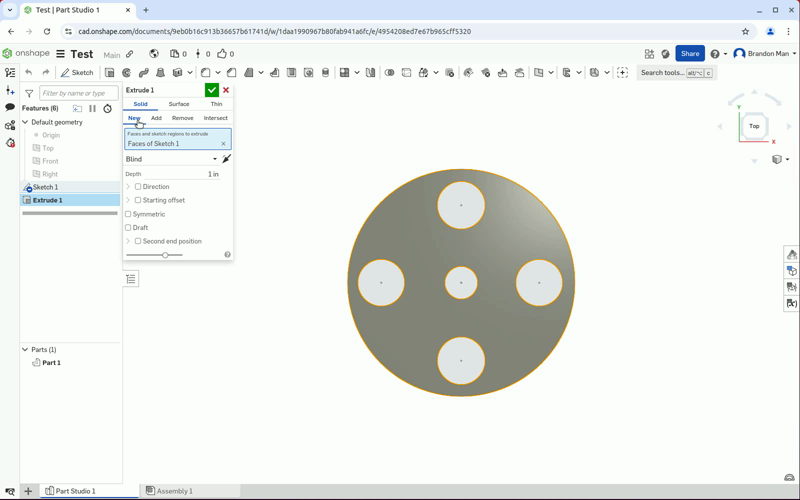
key(tab, 4)
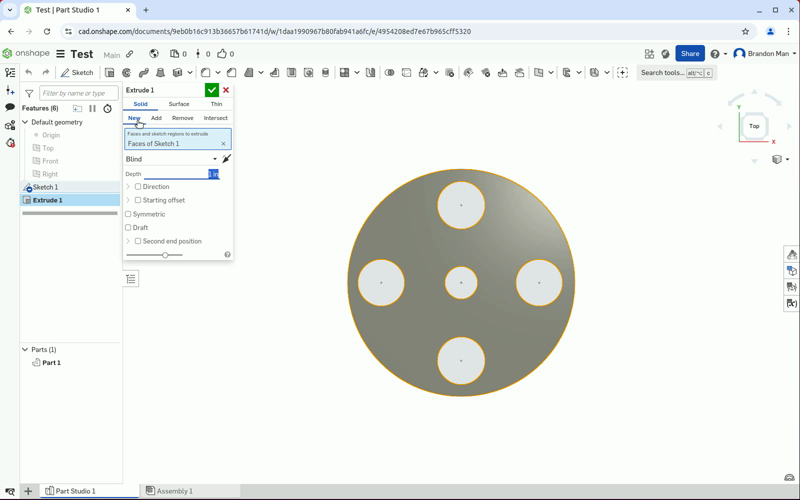
text(-4.574)
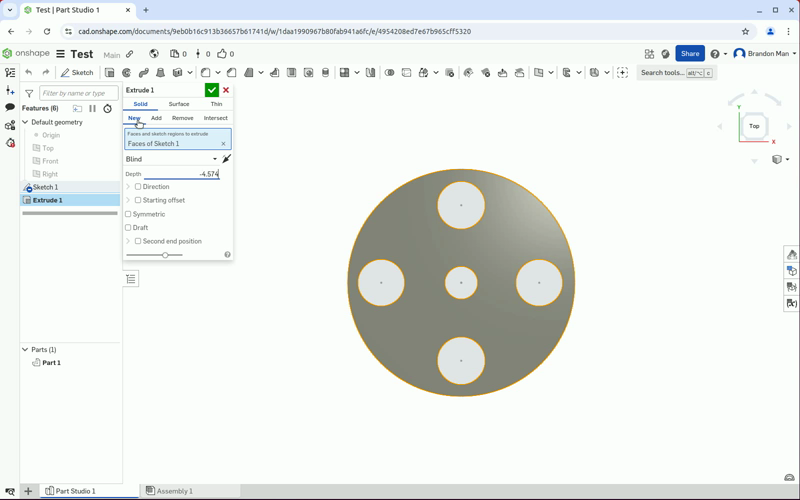
key(enter)
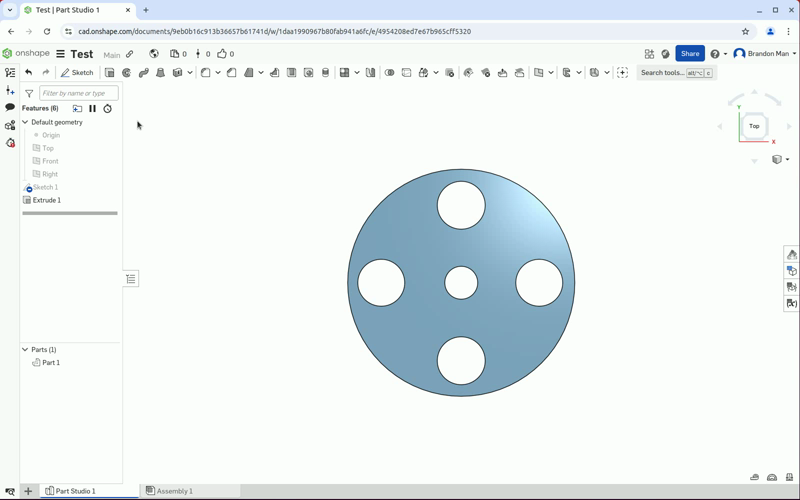
key(shift+h)
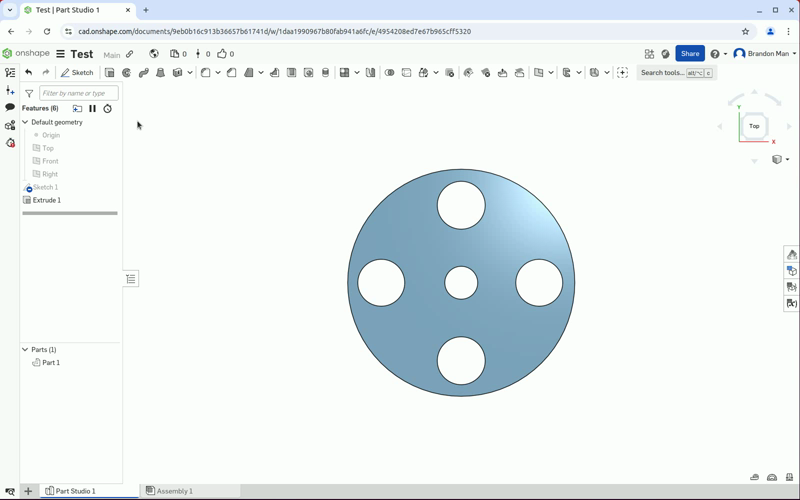
key(shift+h)
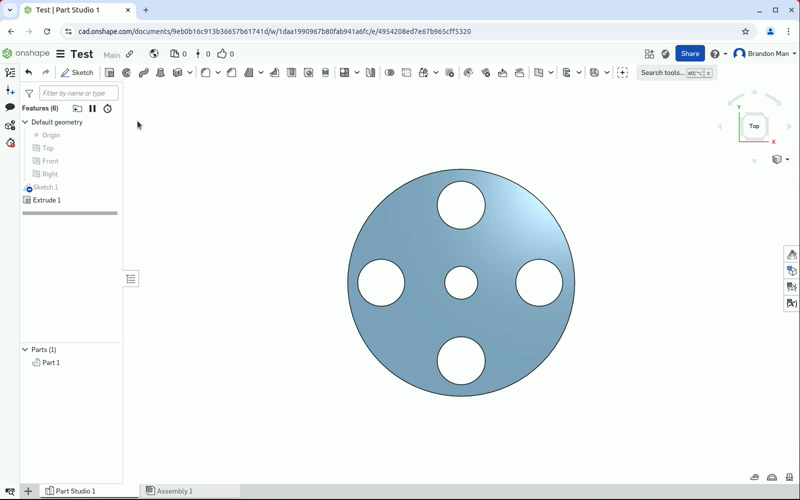
mouse_move(73, 189)
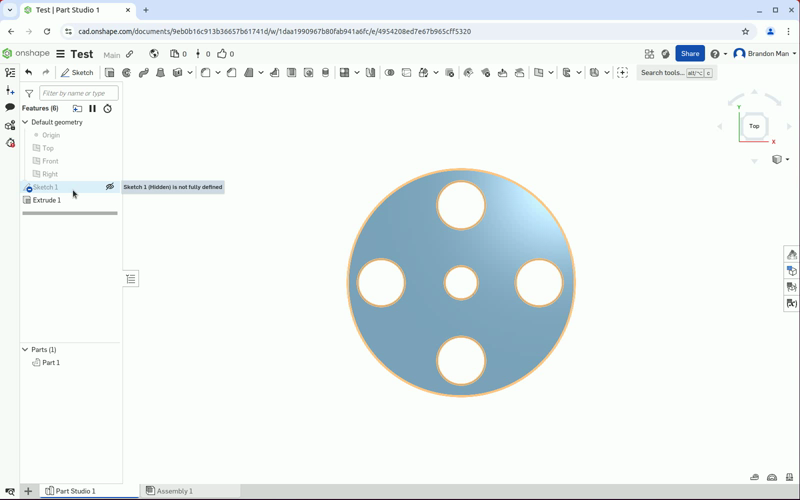
click(73, 189)
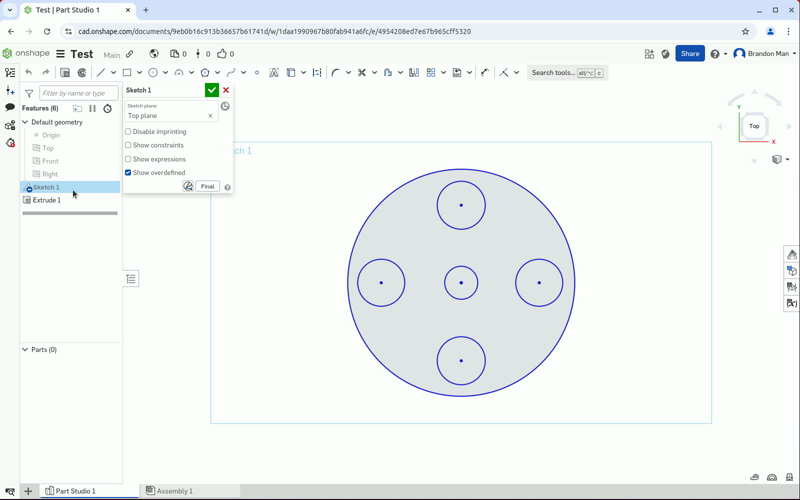
mouse_move(229, 92)
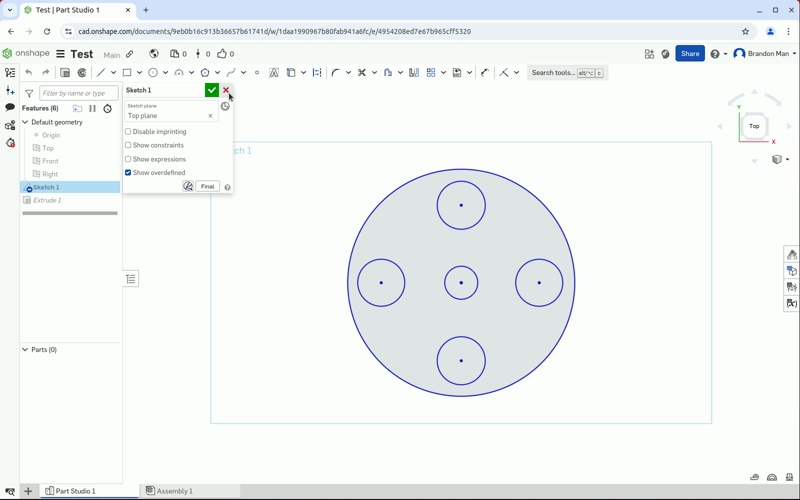
click(229, 92)
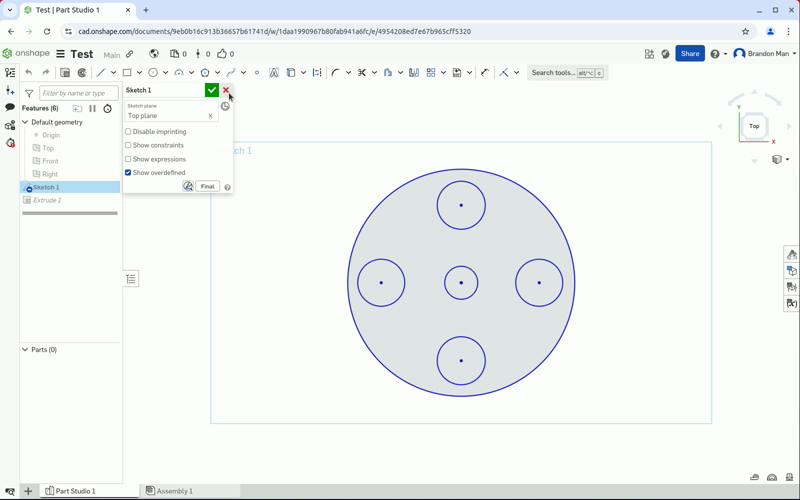
key(shift+s)
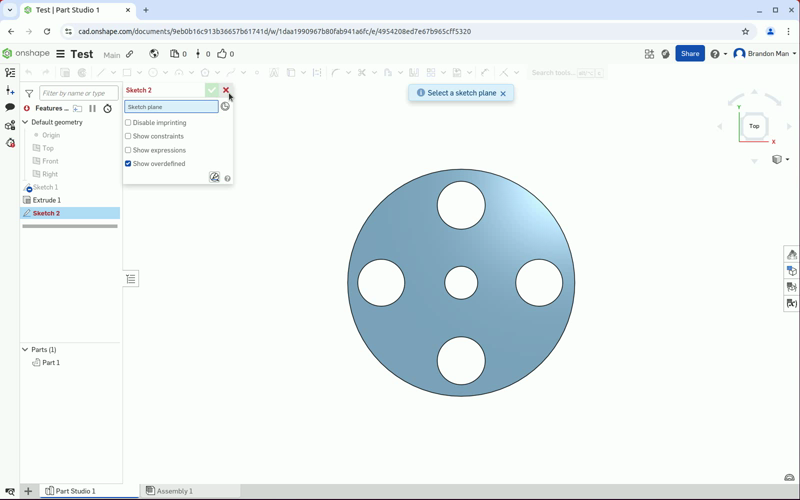
mouse_move(73, 150)
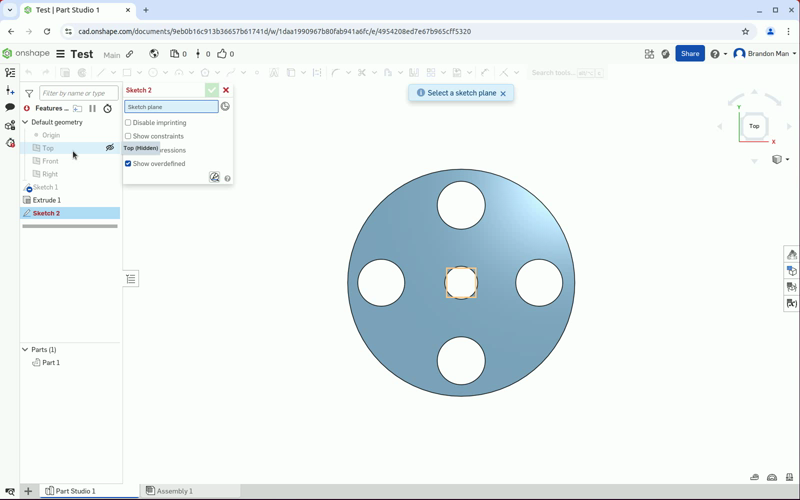
click(73, 150)
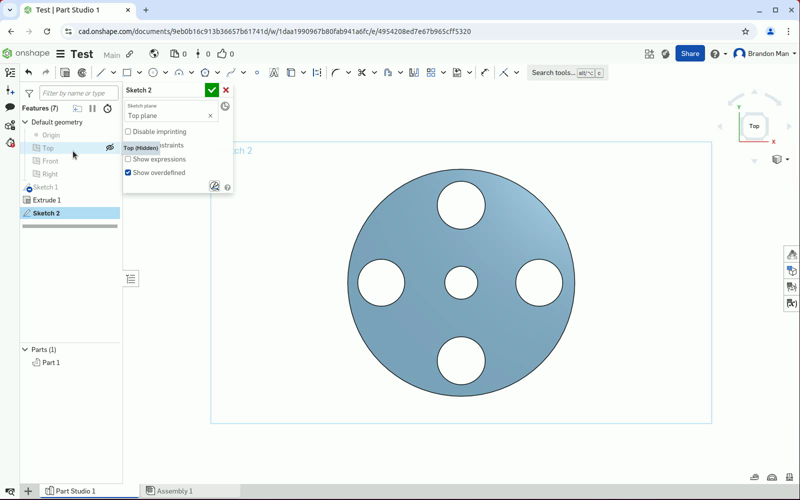
mouse_move(73, 352)
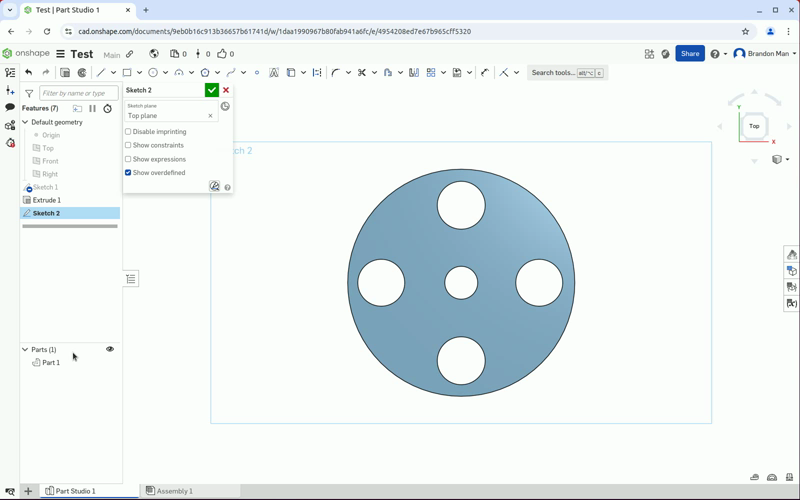
key(y)
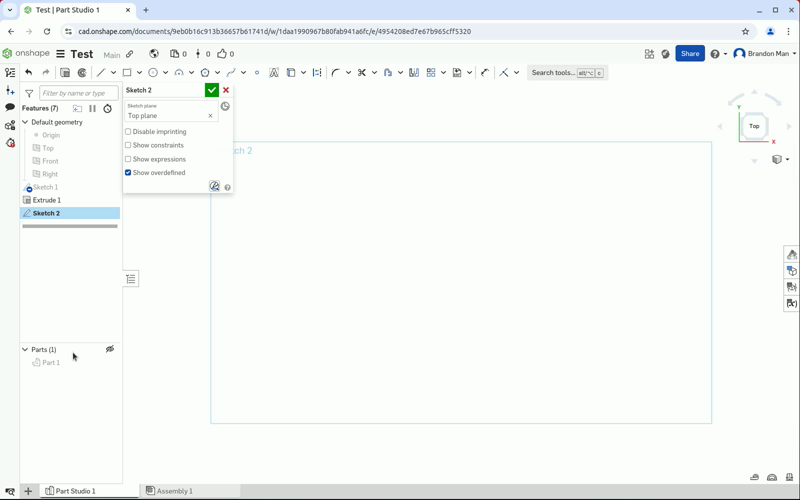
key(c)
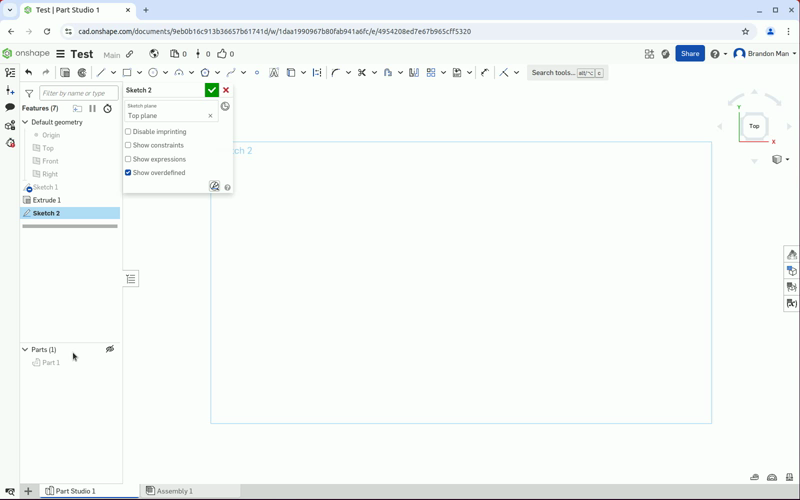
key_down(shift)
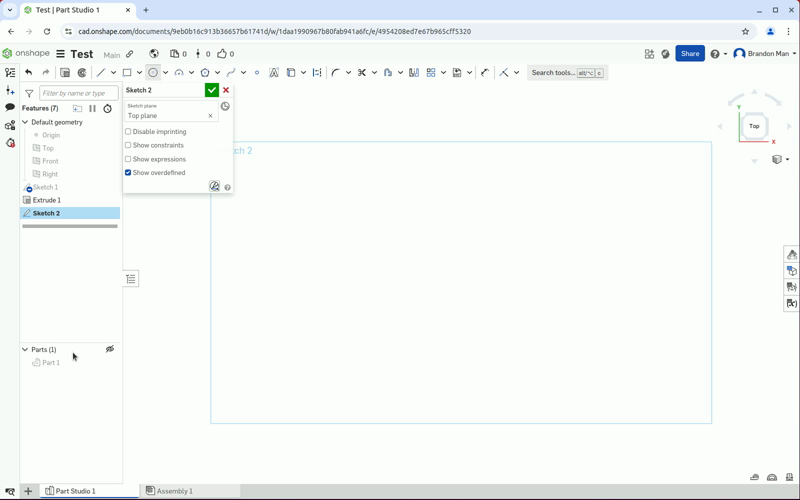
mouse_move(461, 282)
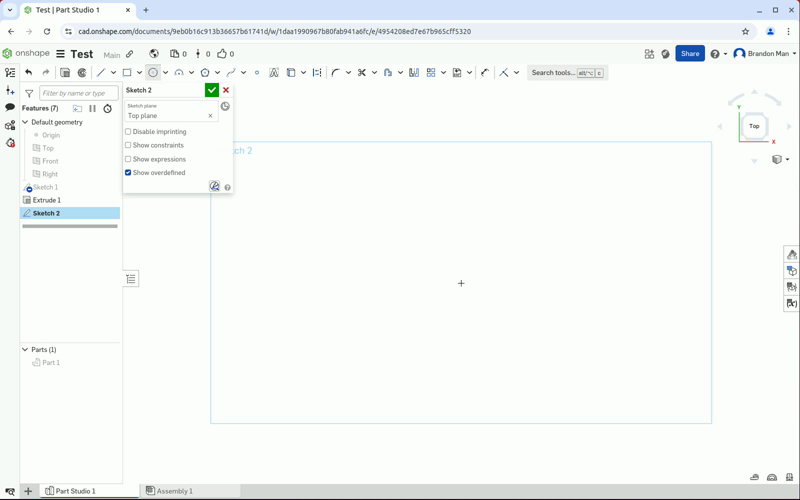
click(461, 282)
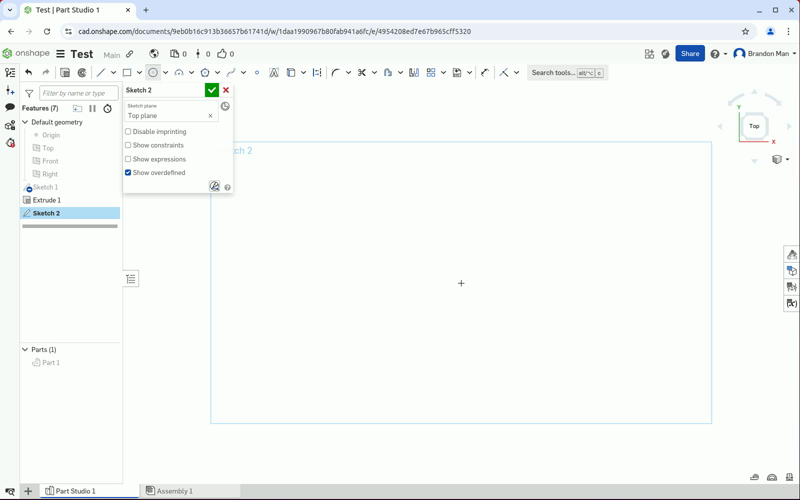
key_up(shift)
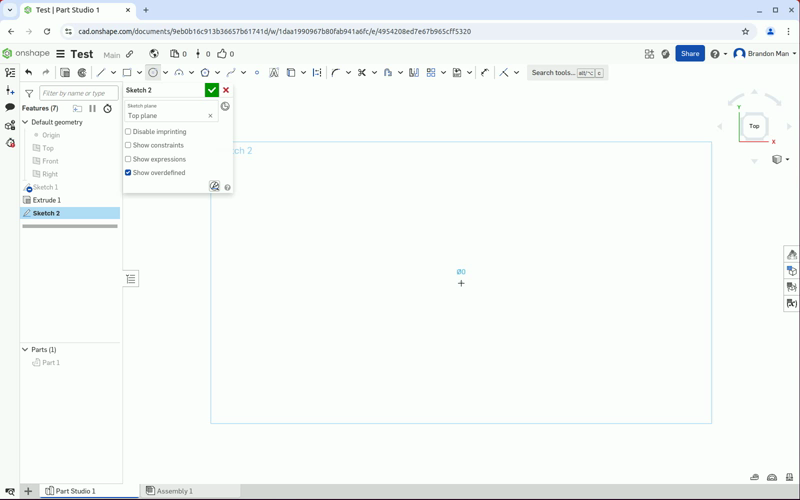
mouse_move(574, 282)
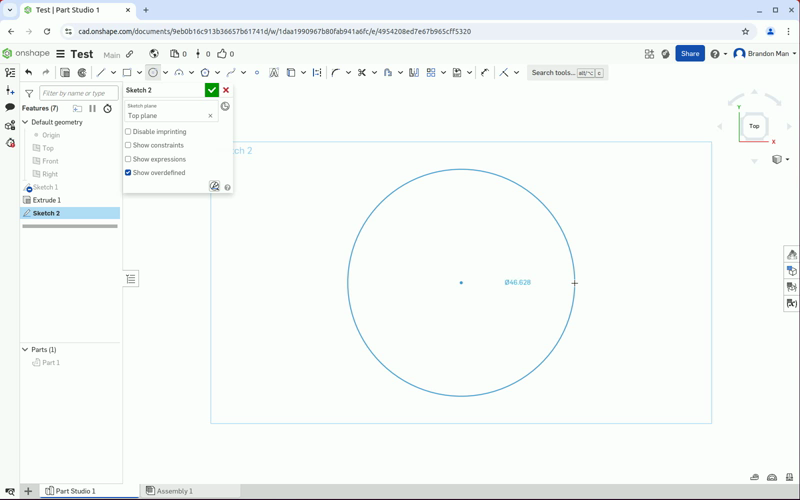
click(574, 282)
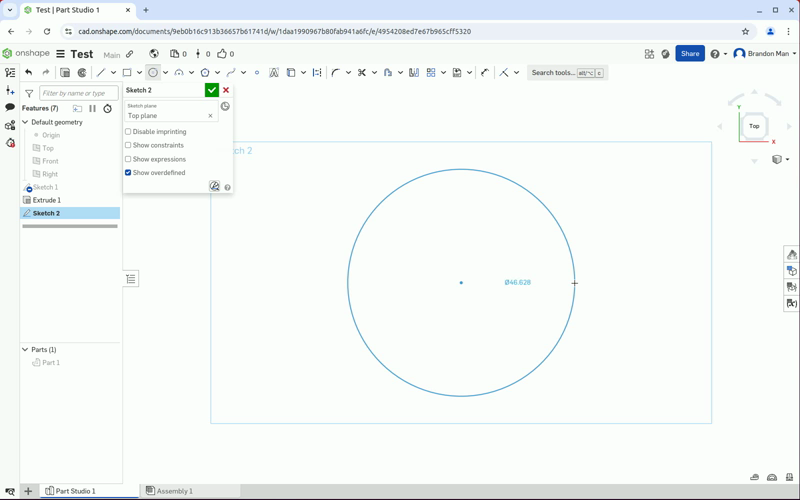
key(esc)
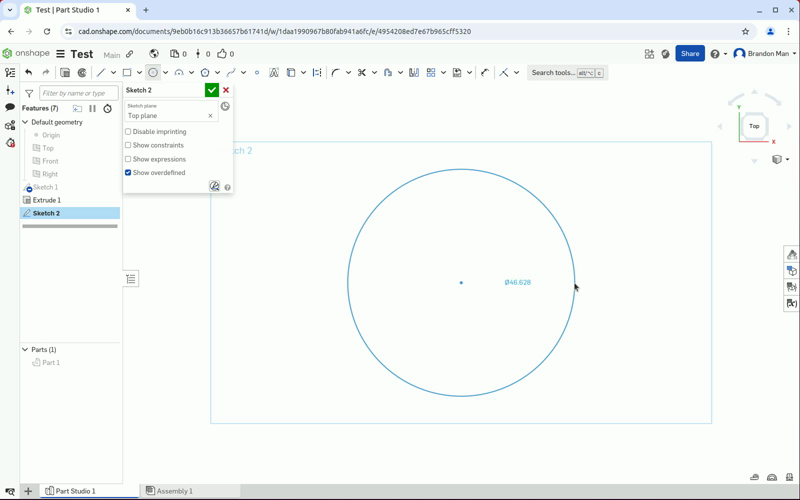
key(c)
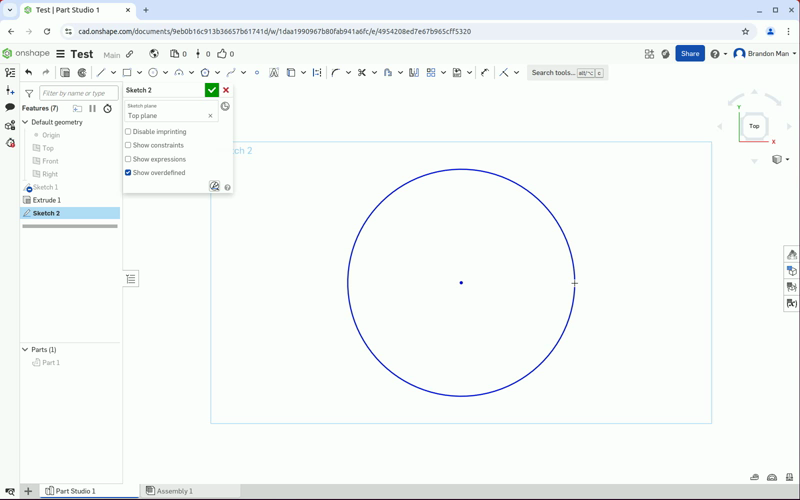
key_down(shift)
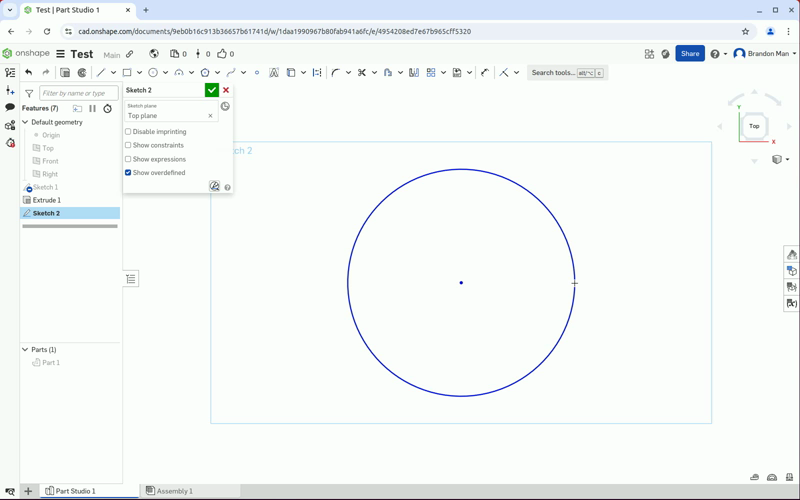
mouse_move(381, 282)
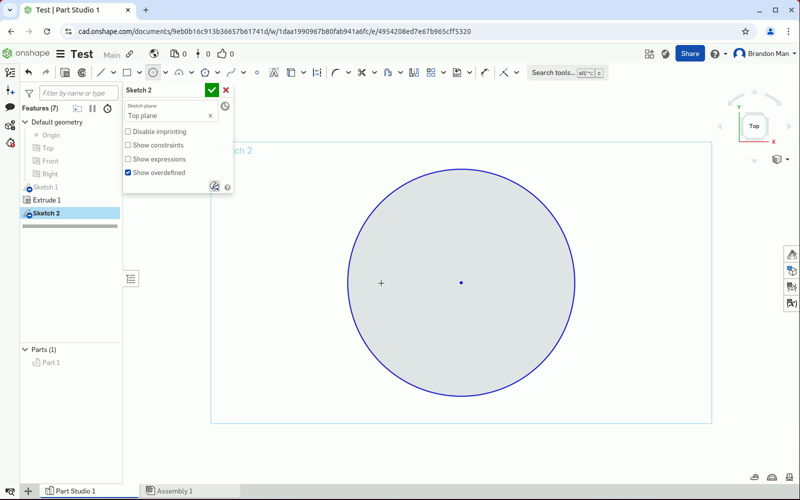
click(381, 282)
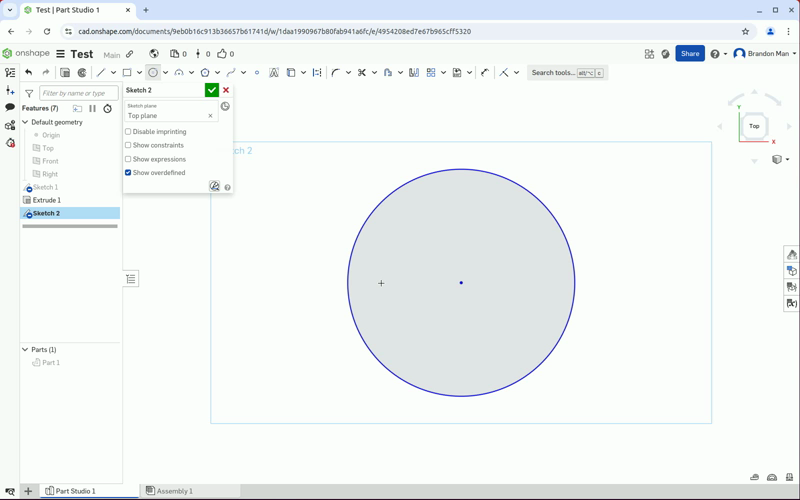
key_up(shift)
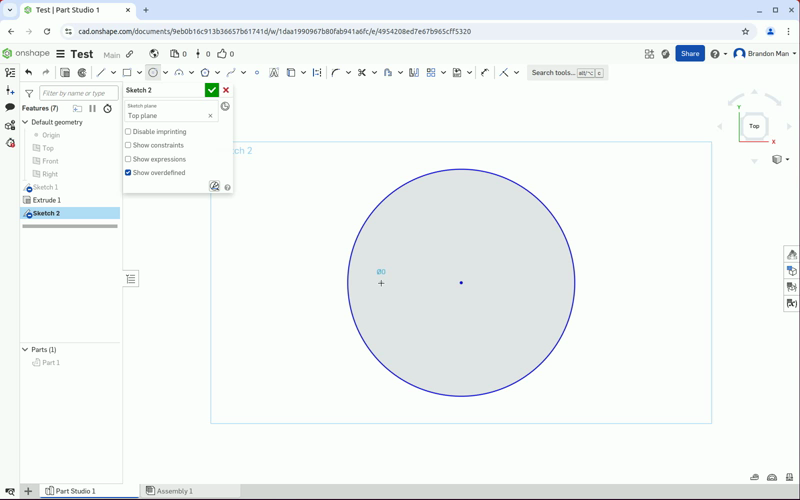
mouse_move(404, 282)
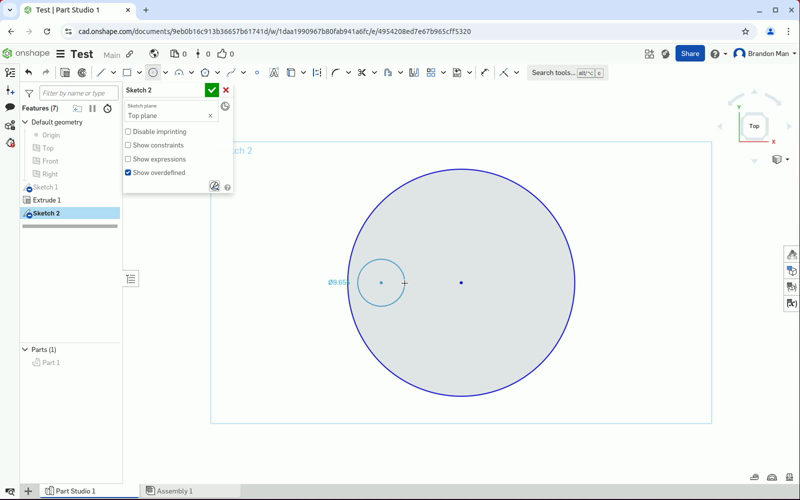
click(404, 282)
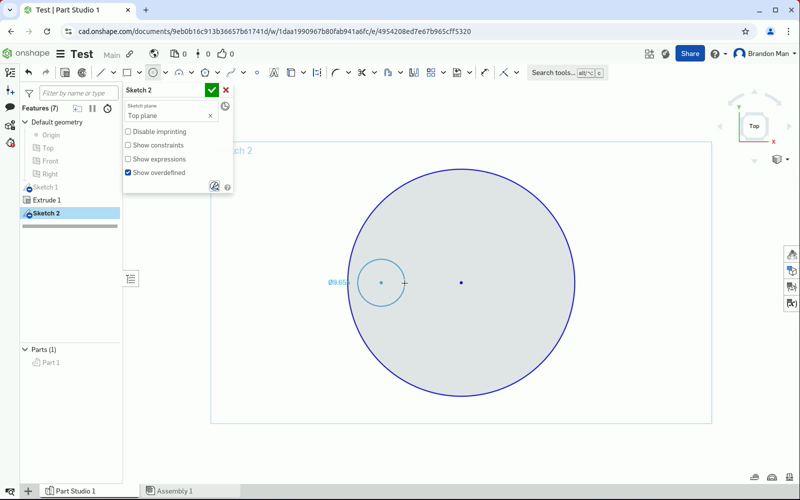
key(esc)
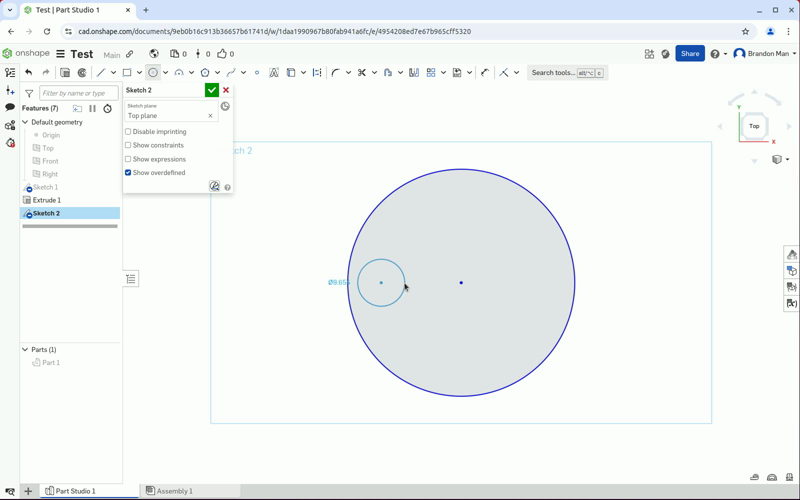
key(c)
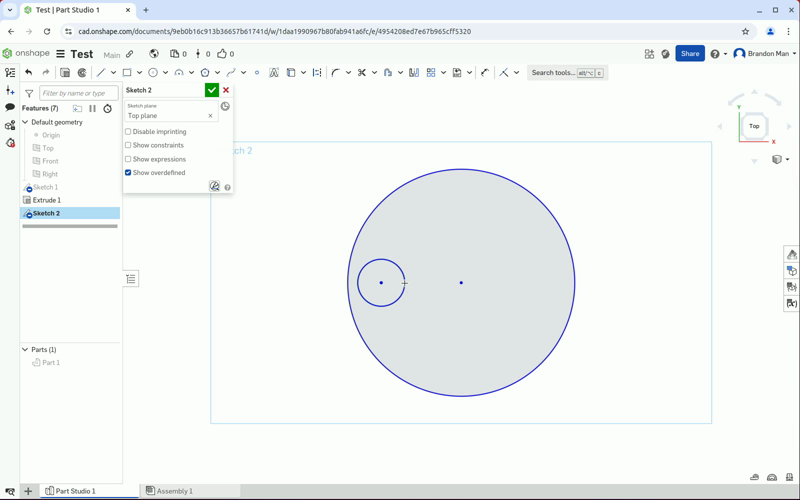
key_down(shift)
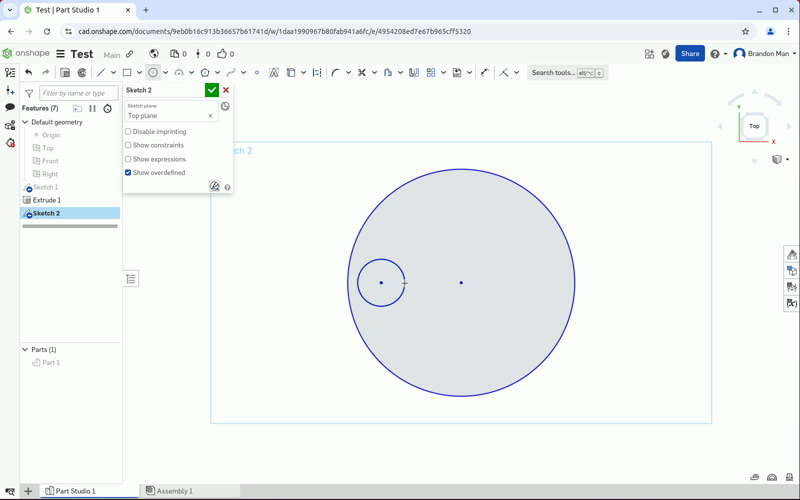
mouse_move(461, 360)
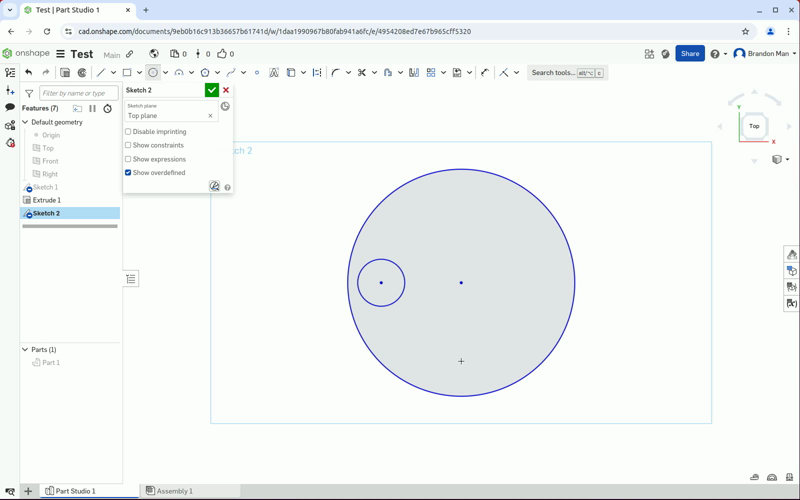
click(461, 360)
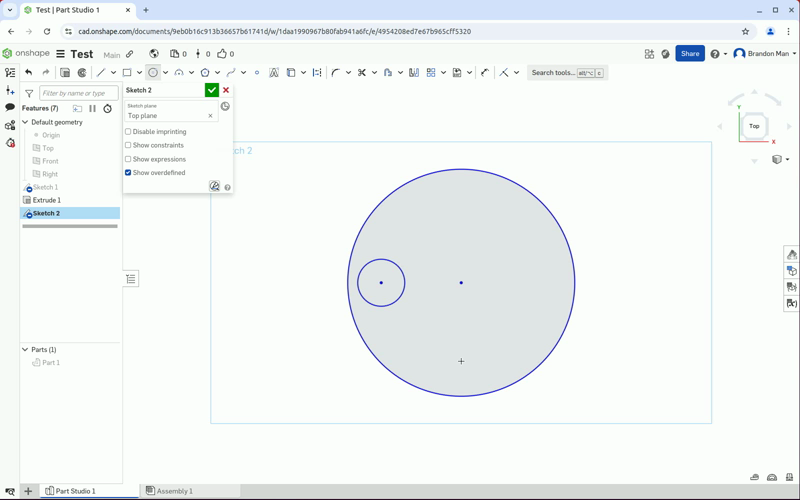
key_up(shift)
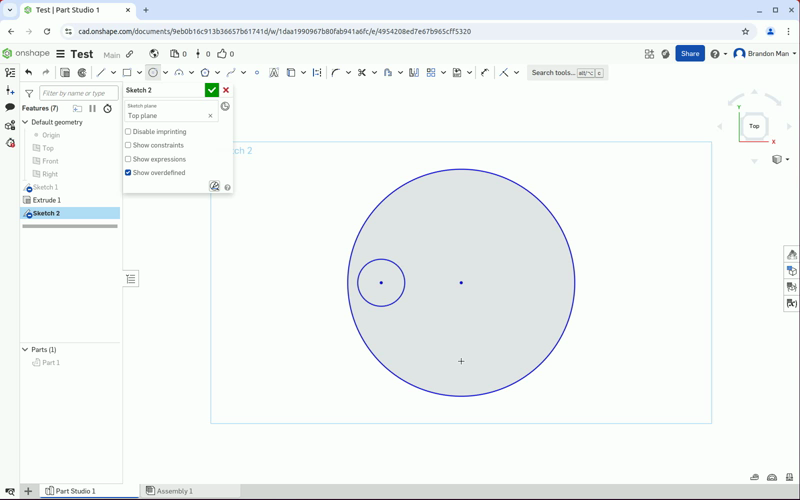
mouse_move(485, 360)
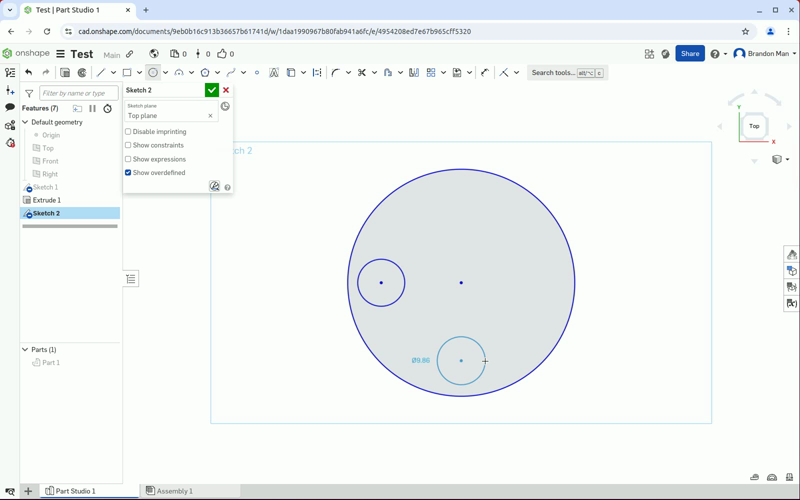
click(485, 360)
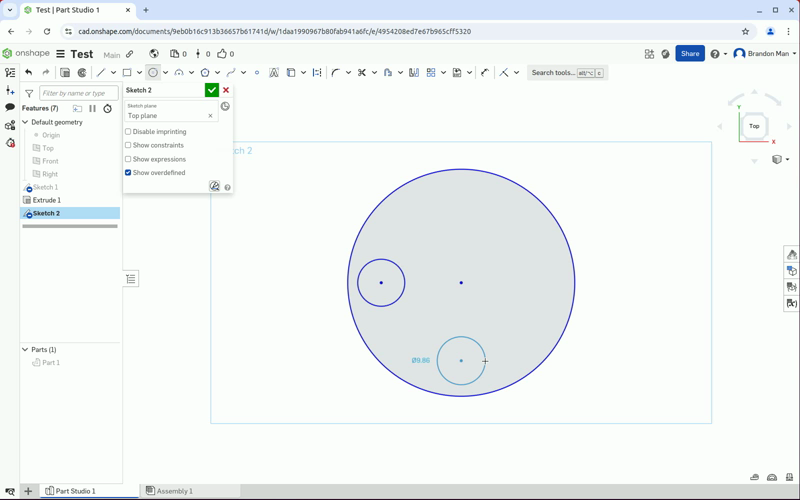
key(esc)
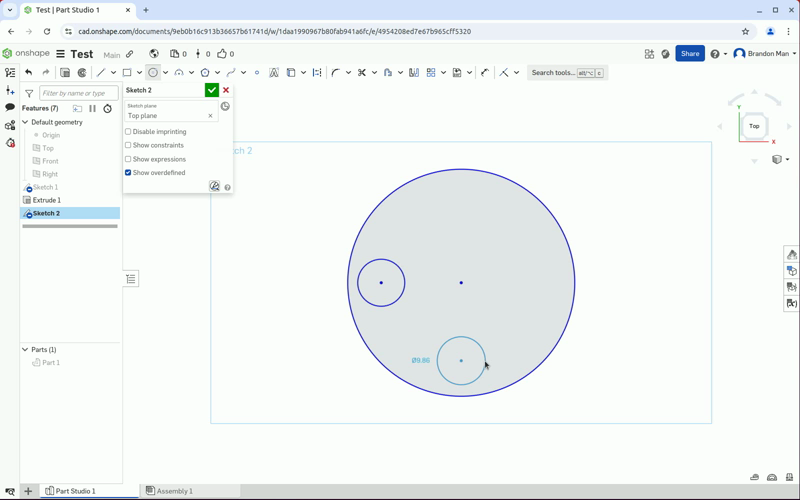
key(c)
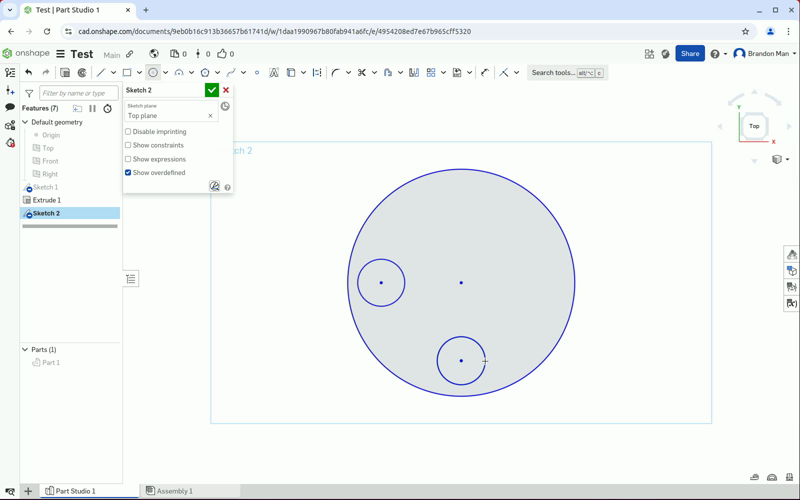
key_down(shift)
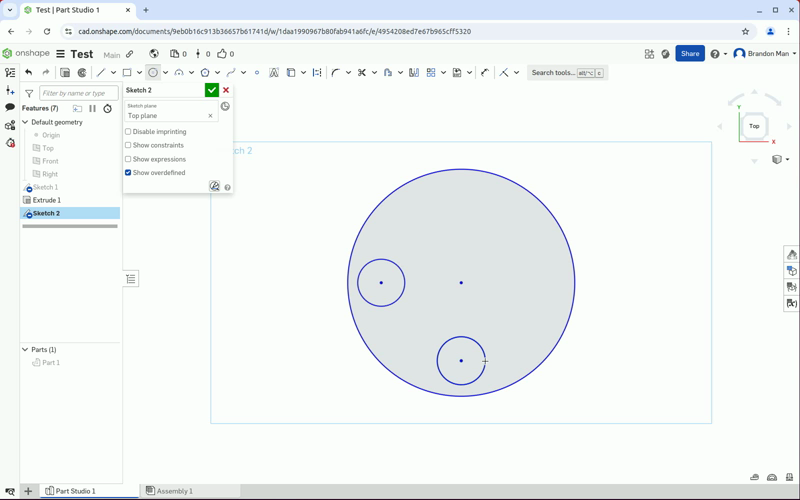
mouse_move(461, 205)
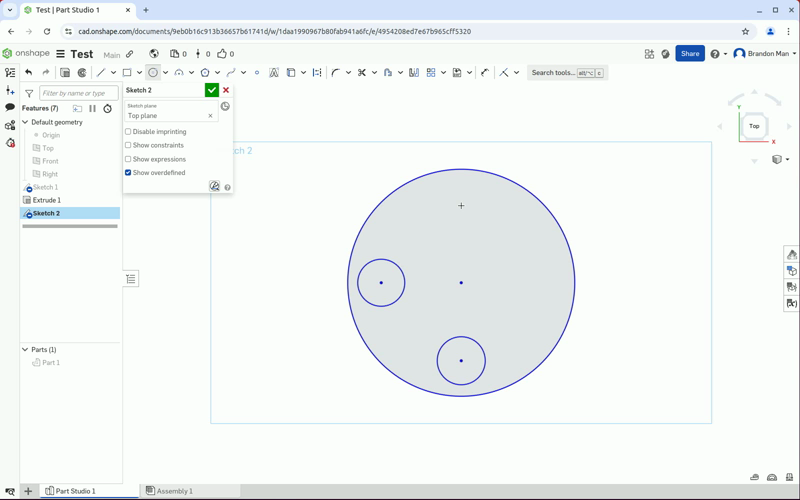
click(461, 205)
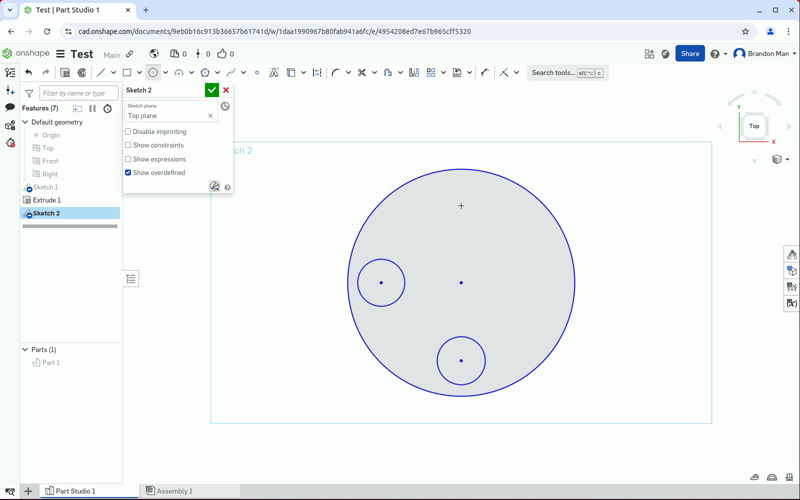
key_up(shift)
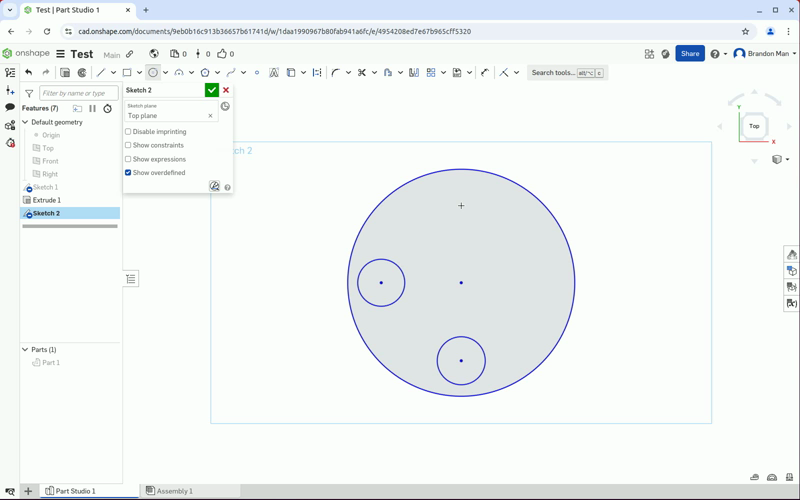
mouse_move(485, 205)
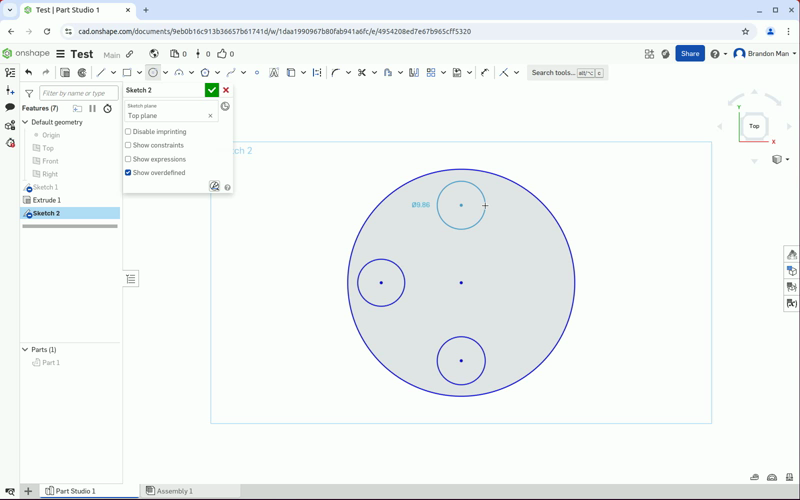
click(485, 205)
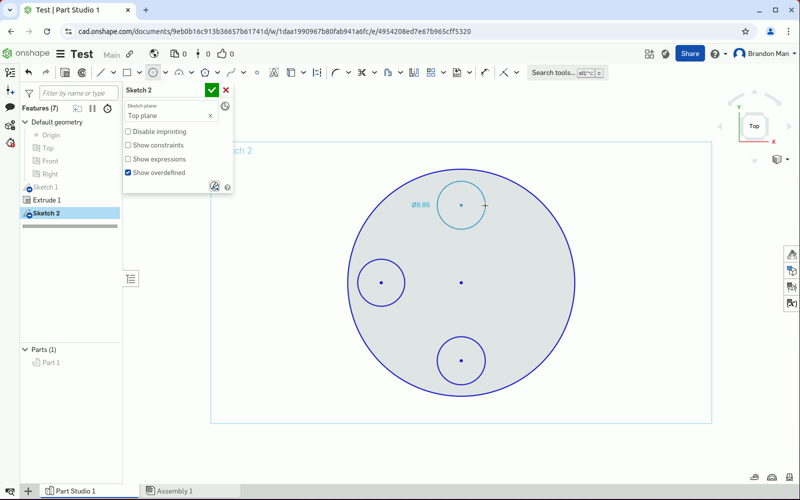
key(esc)
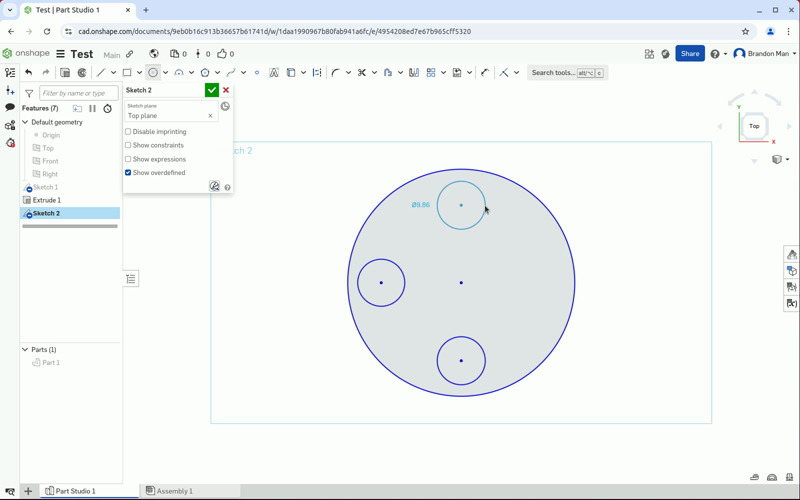
key(c)
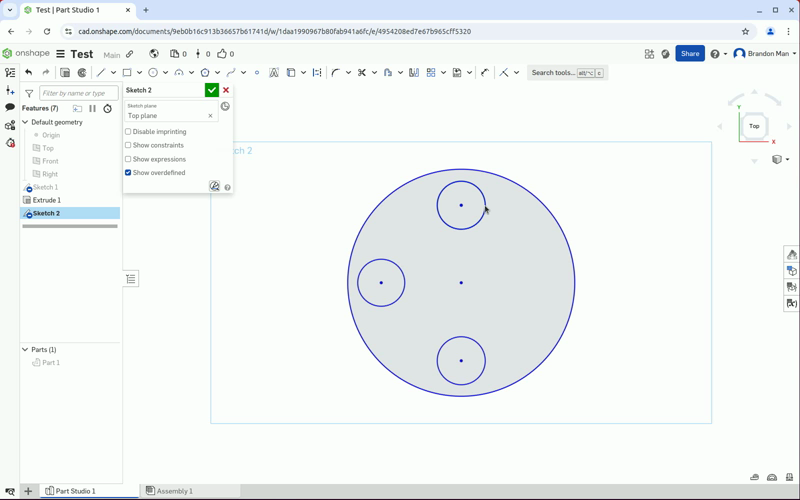
key_down(shift)
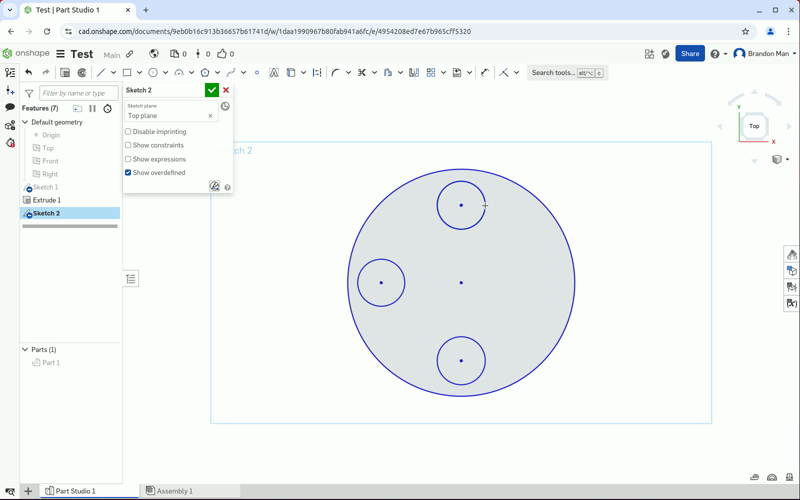
mouse_move(461, 282)
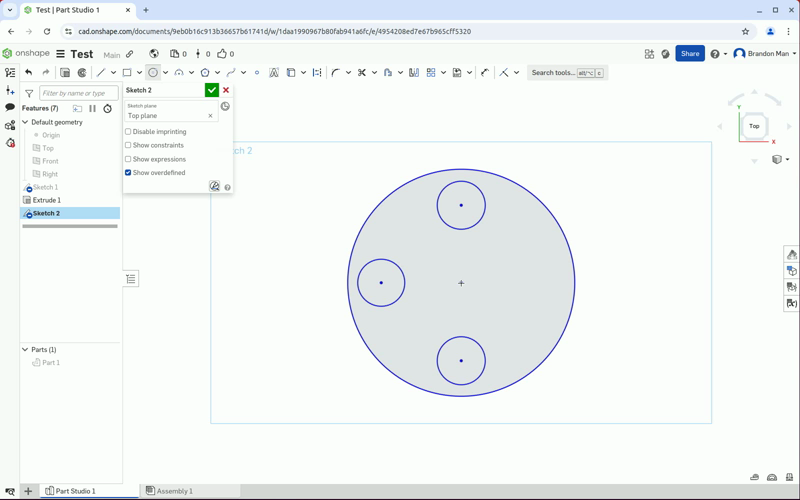
click(461, 282)
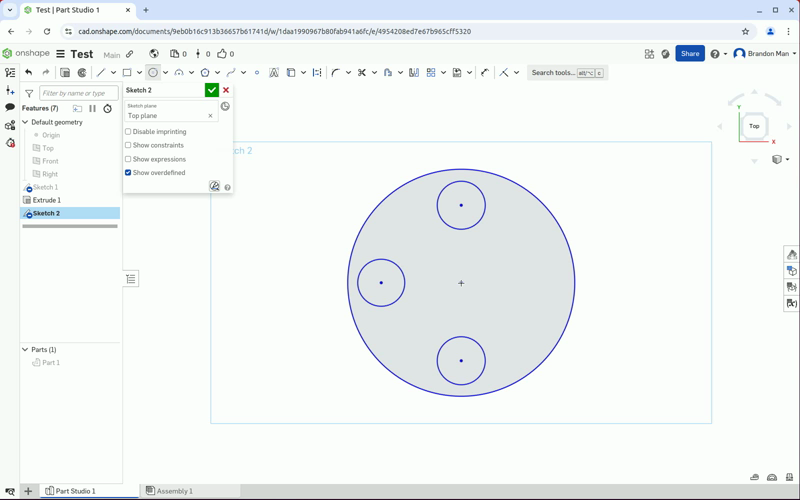
key_up(shift)
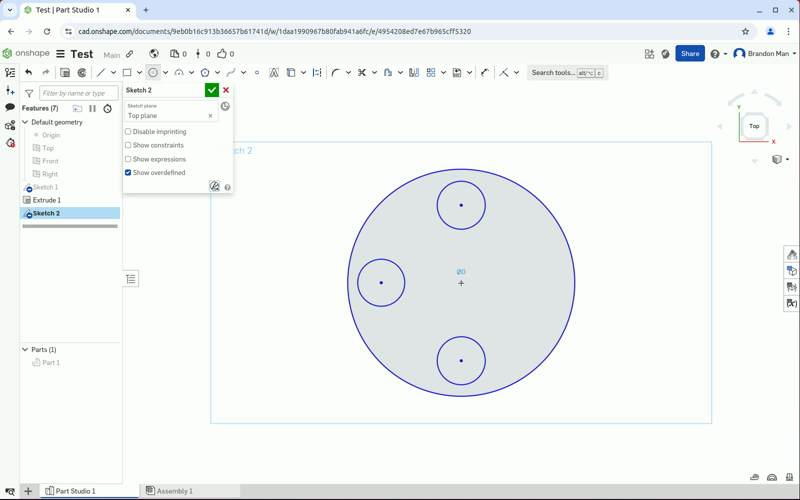
mouse_move(477, 282)
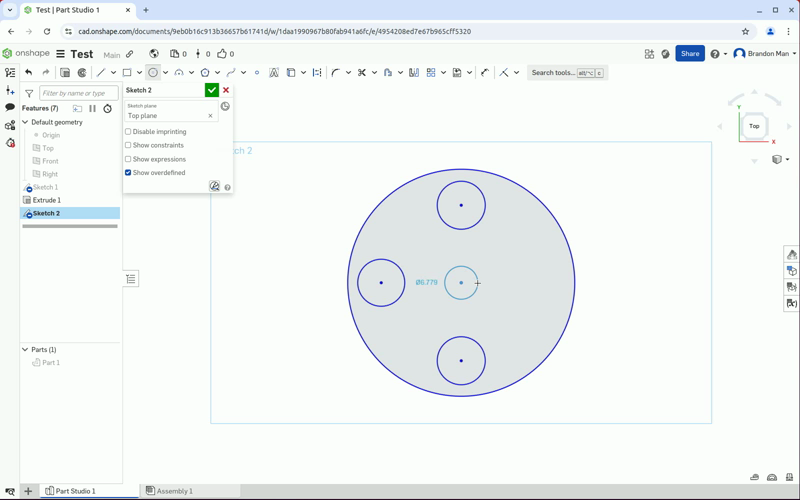
click(477, 282)
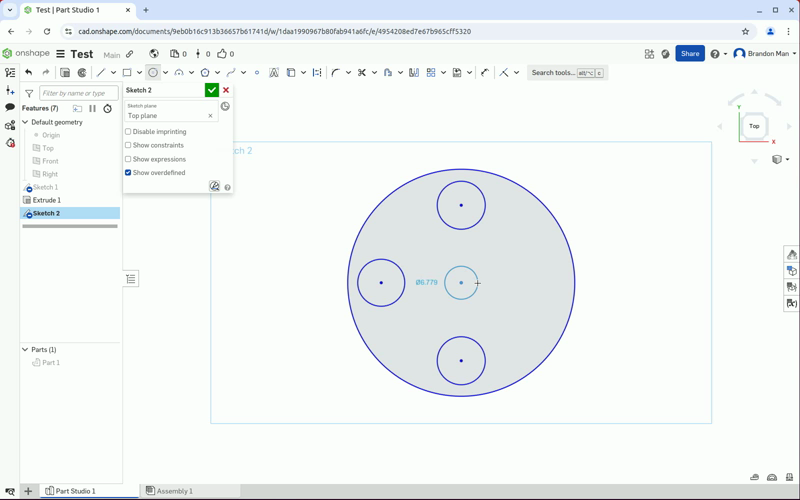
key(esc)
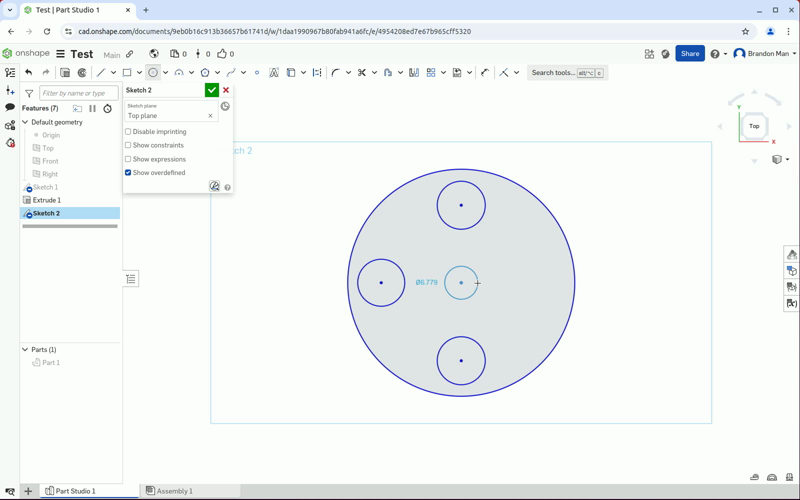
key(c)
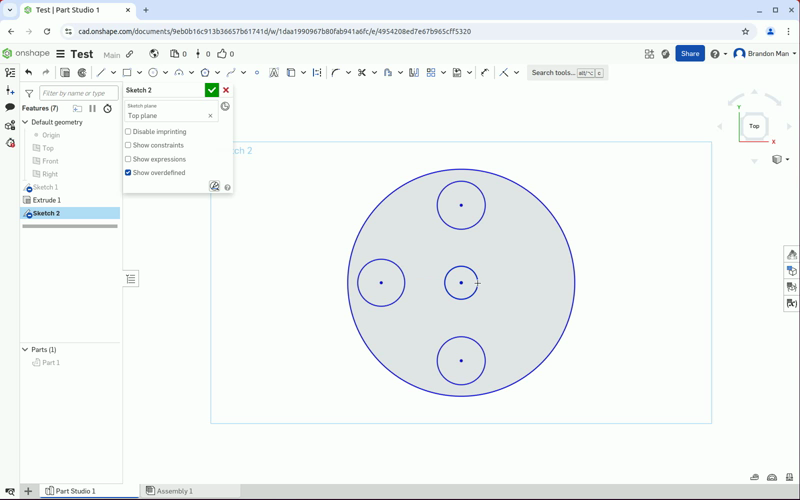
key_down(shift)
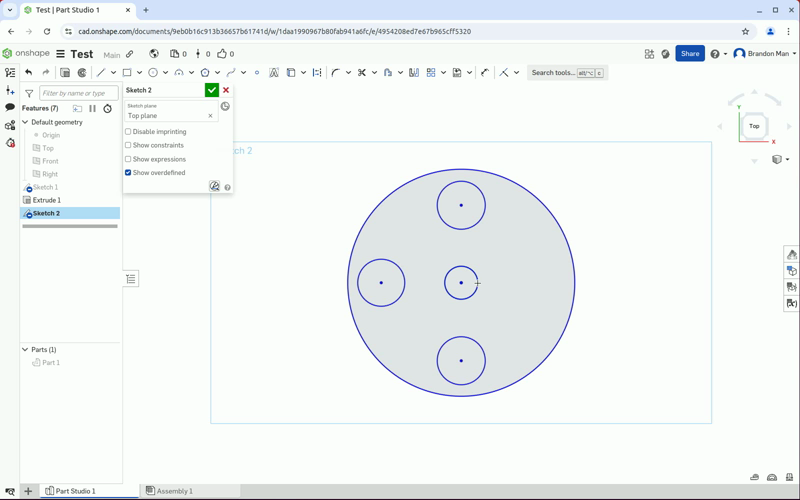
mouse_move(539, 282)
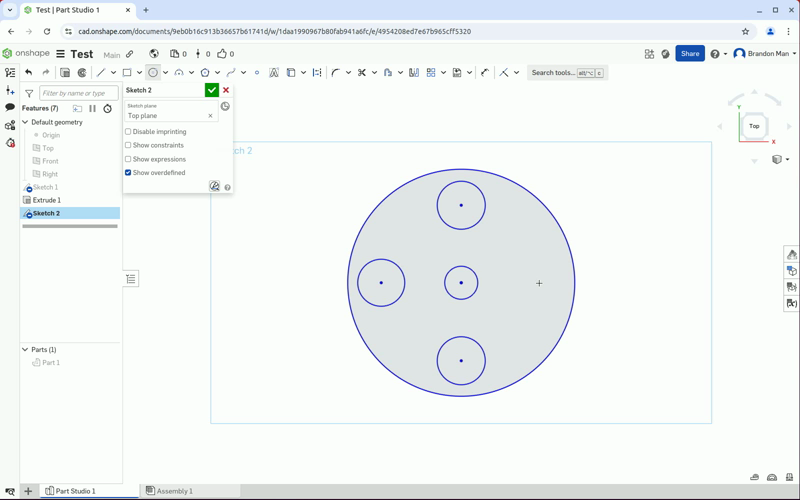
click(539, 282)
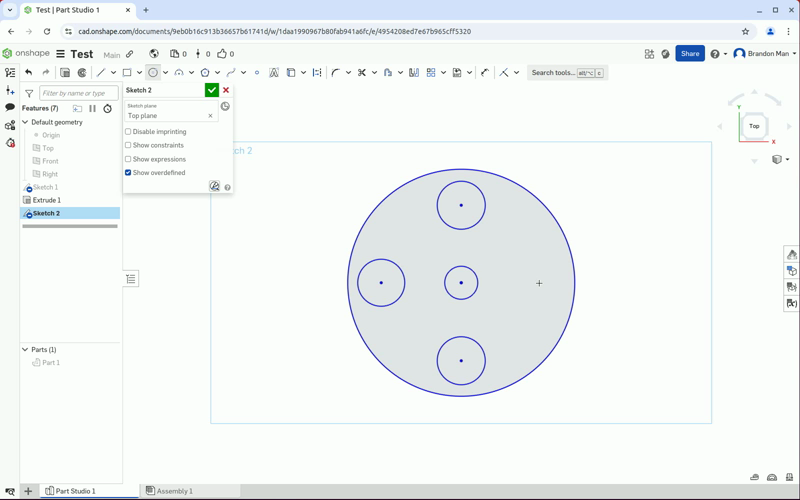
key_up(shift)
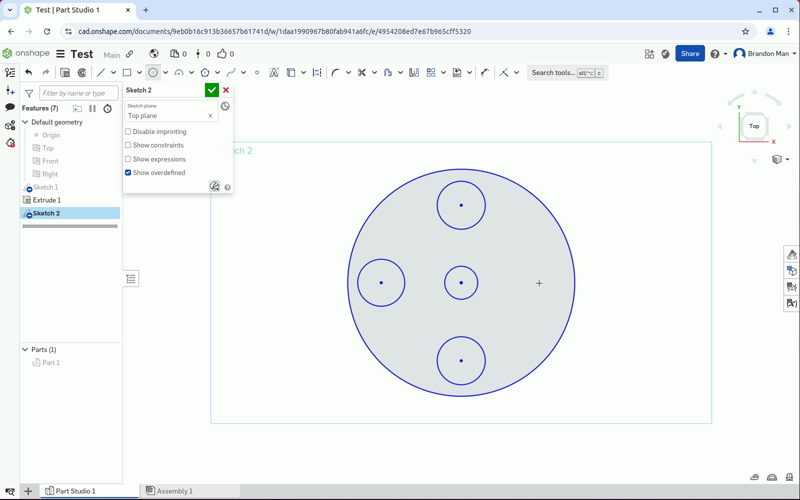
mouse_move(562, 282)
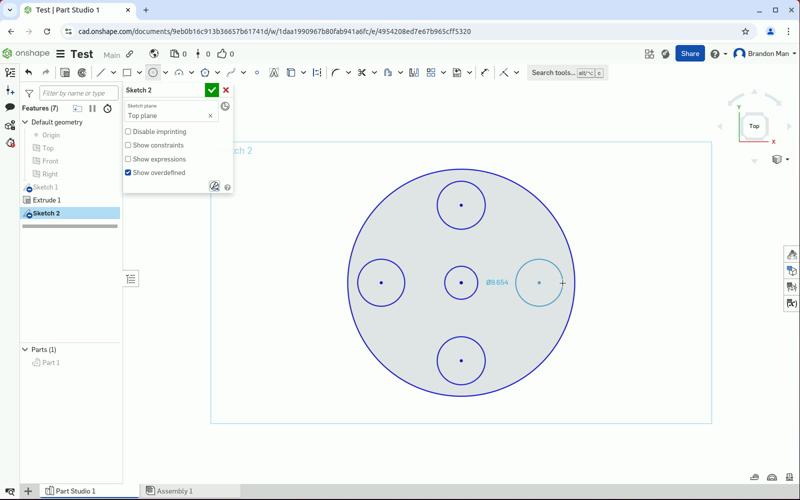
click(562, 282)
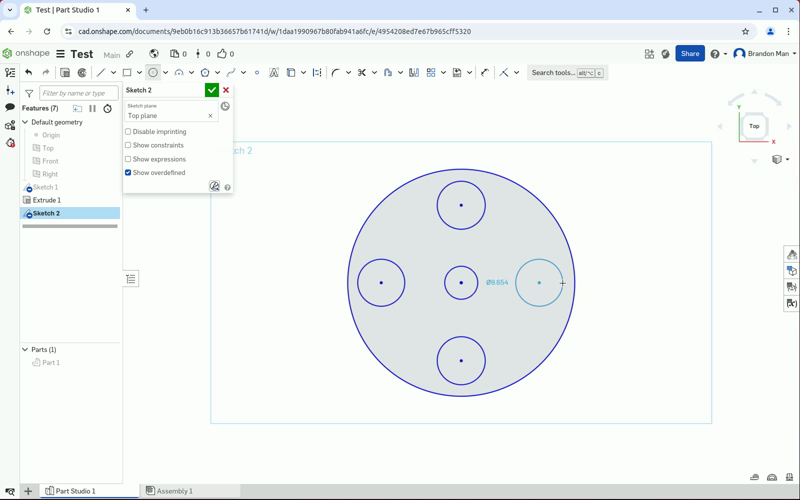
key(esc)
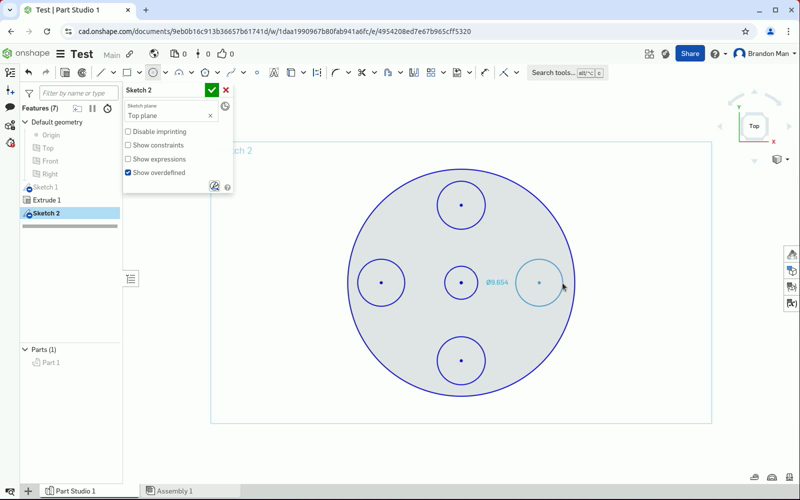
mouse_move(519, 233)
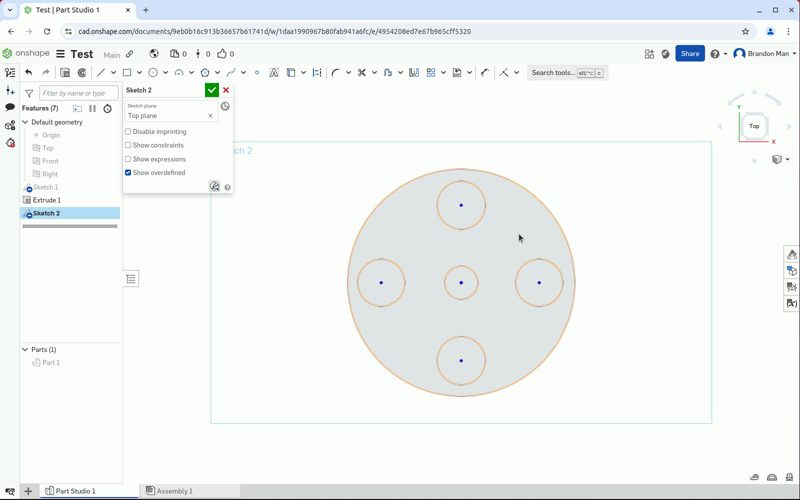
click(519, 233)
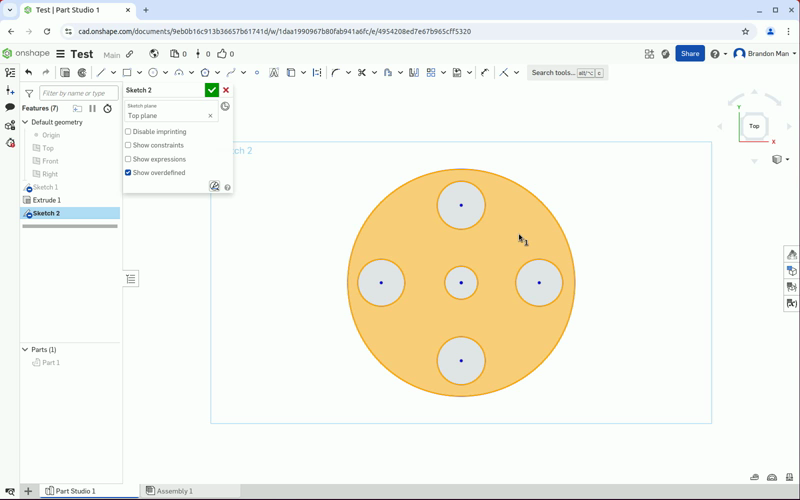
mouse_move(73, 352)
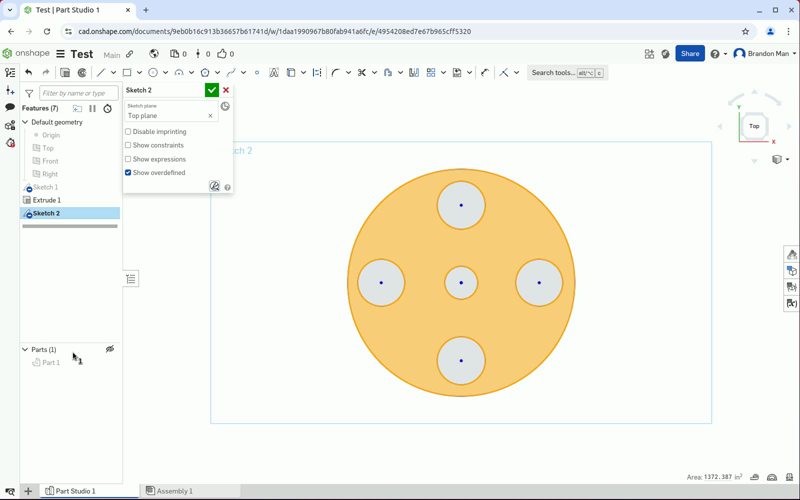
key(shift+y)
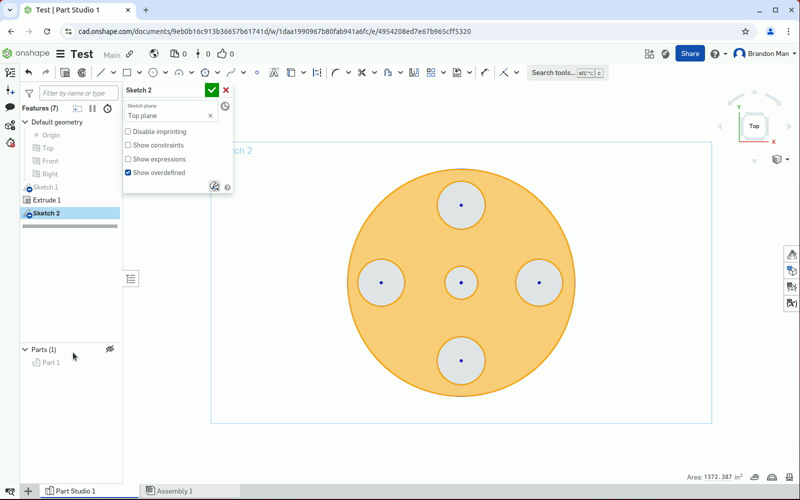
key(shift+e)
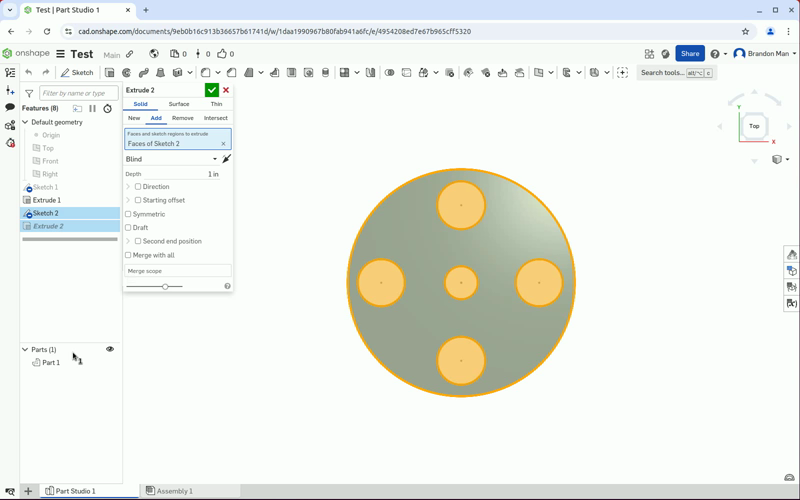
mouse_move(143, 106)
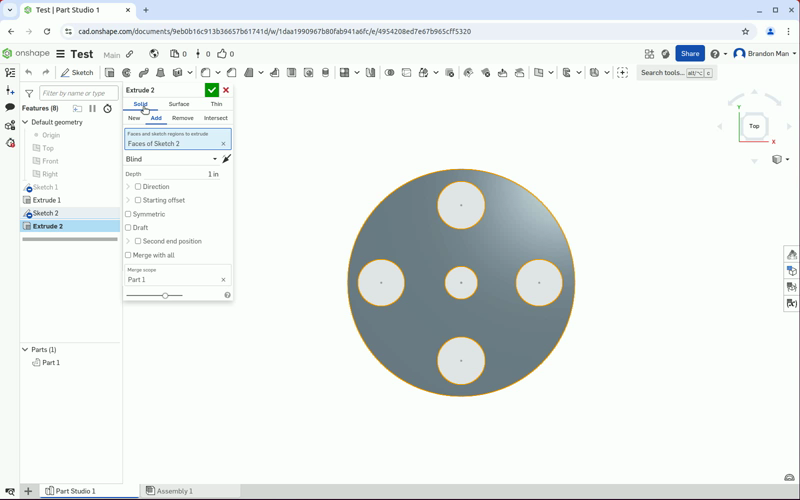
click(143, 106)
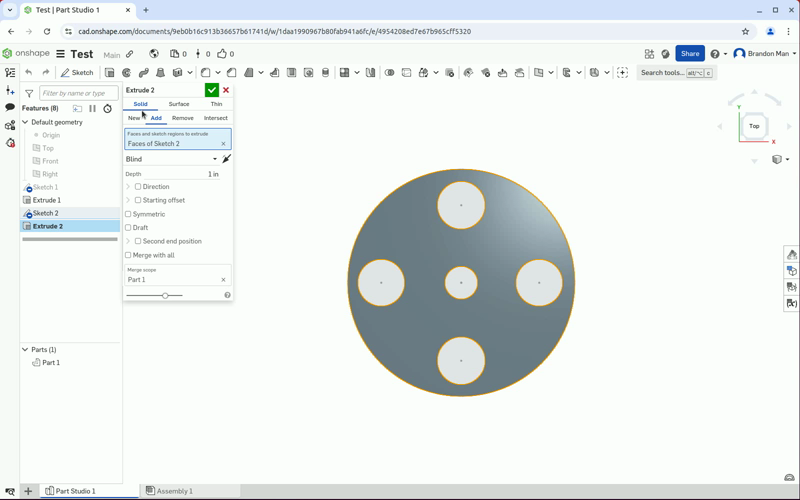
mouse_move(137, 120)
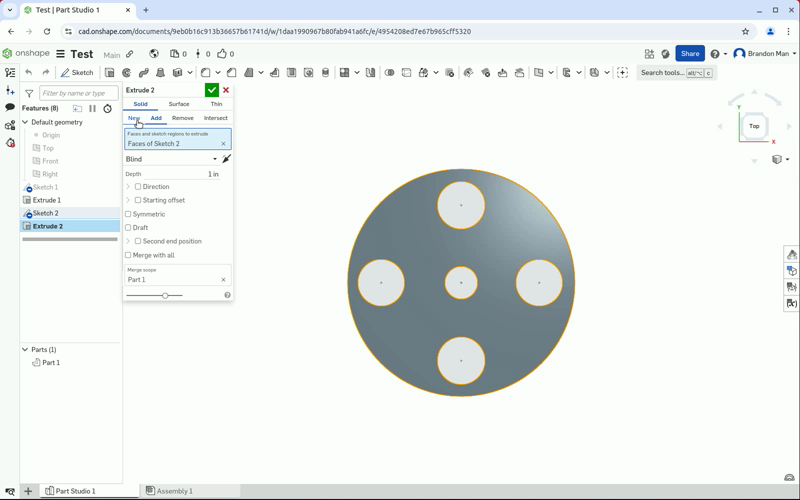
click(137, 120)
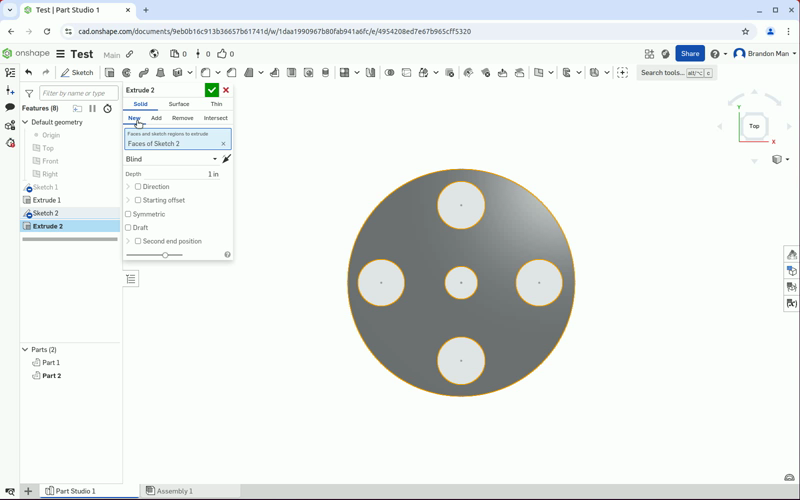
key(tab, 4)
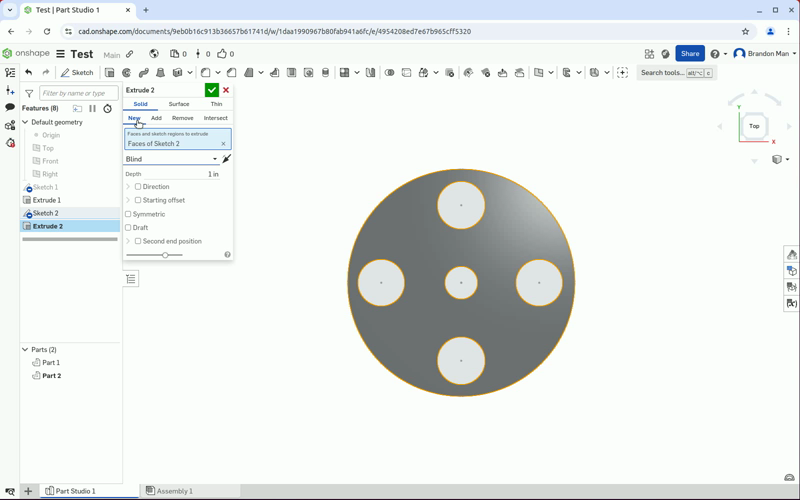
text(0.963)
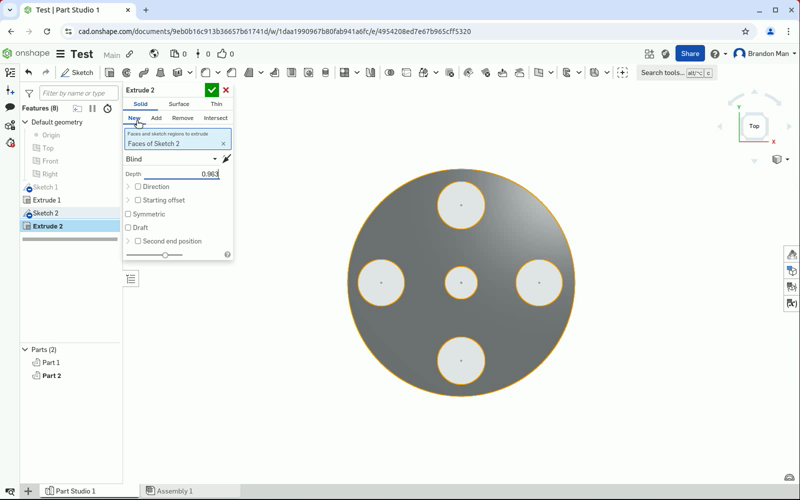
key(enter)
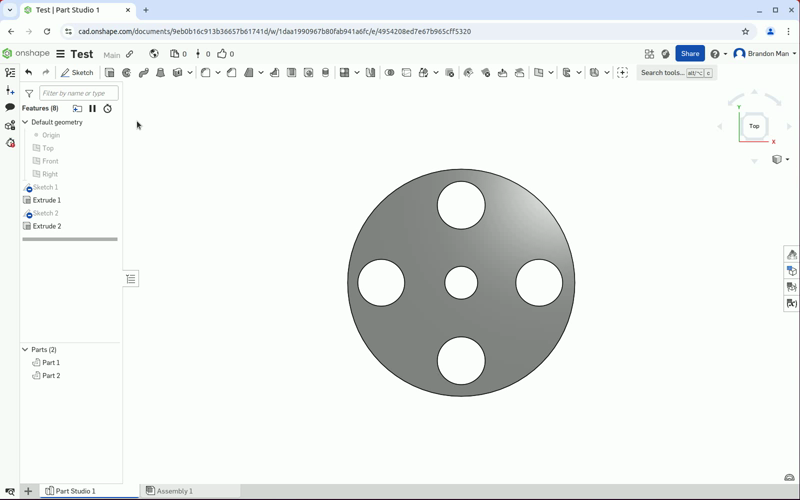
key(shift+h)
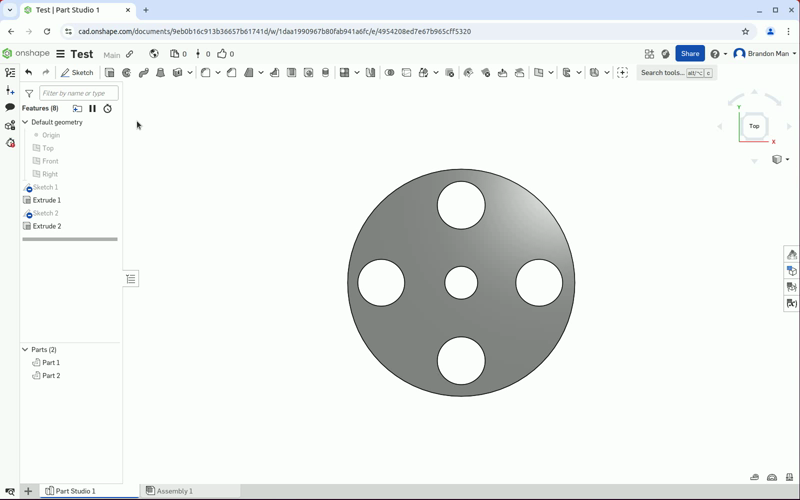
key(shift+h)
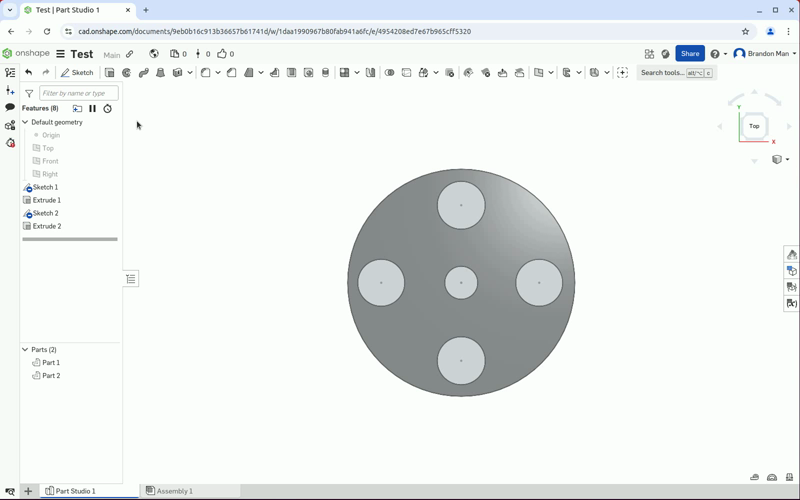
key(shift+7)
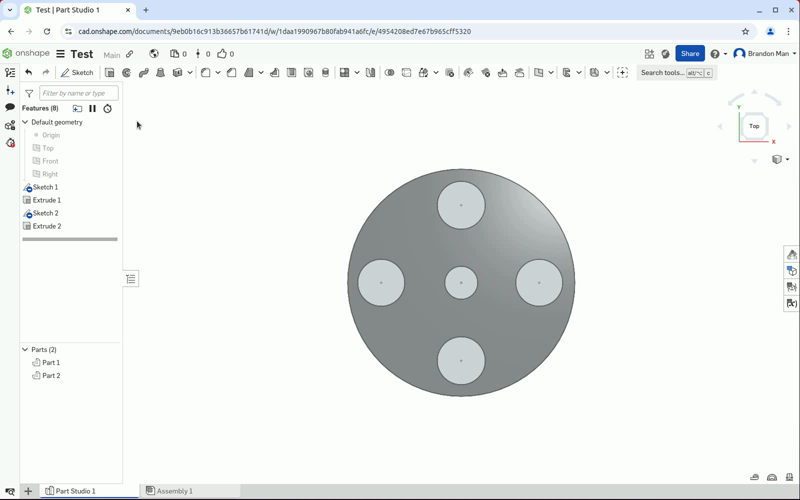
key(up, 3)
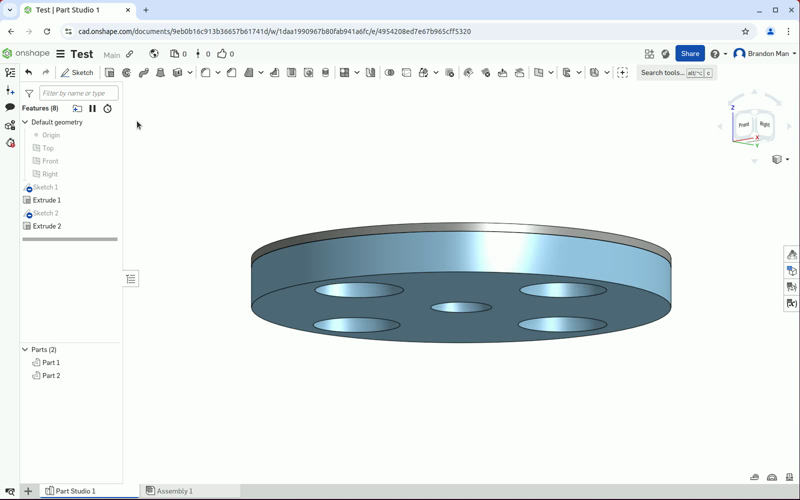
key(left, 3)
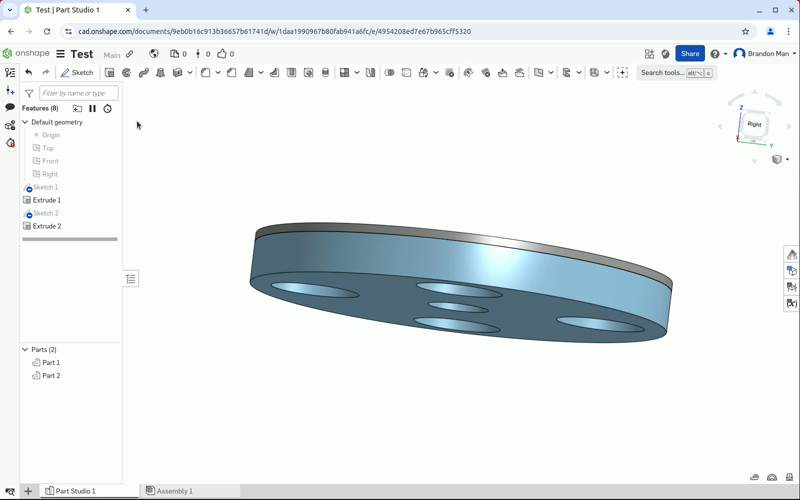
key(right, 3)
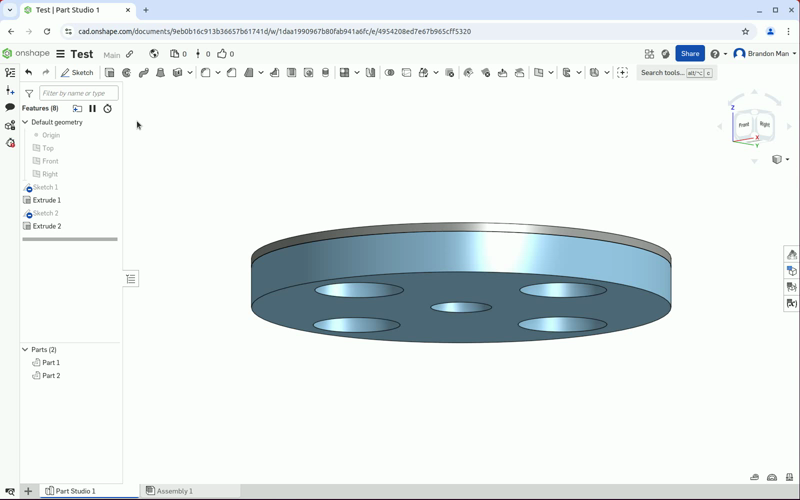
key(down, 3)
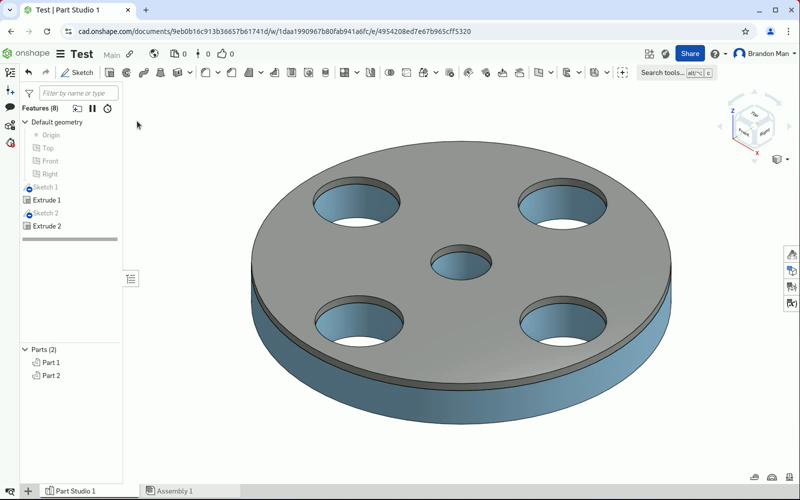
mouse_move(73, 189)
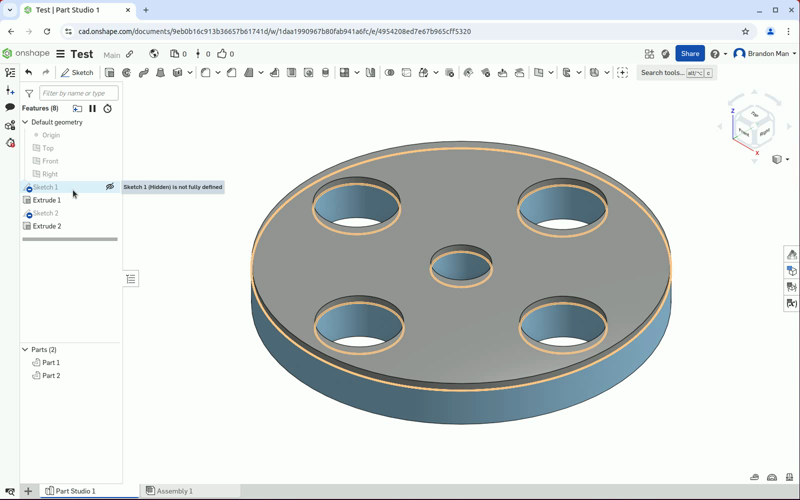
click(73, 189)